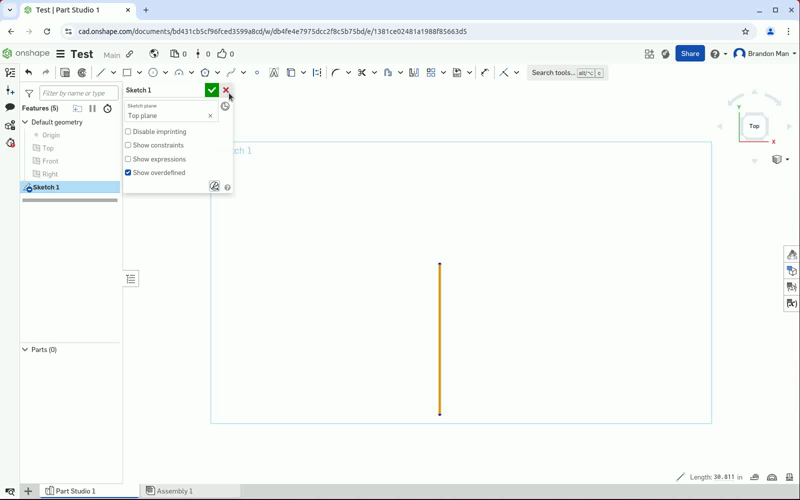
key(shift+h)
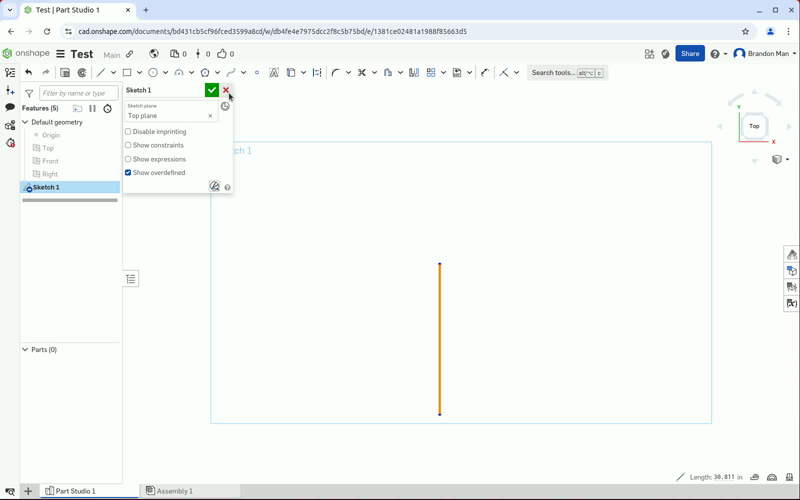
key(shift+s)
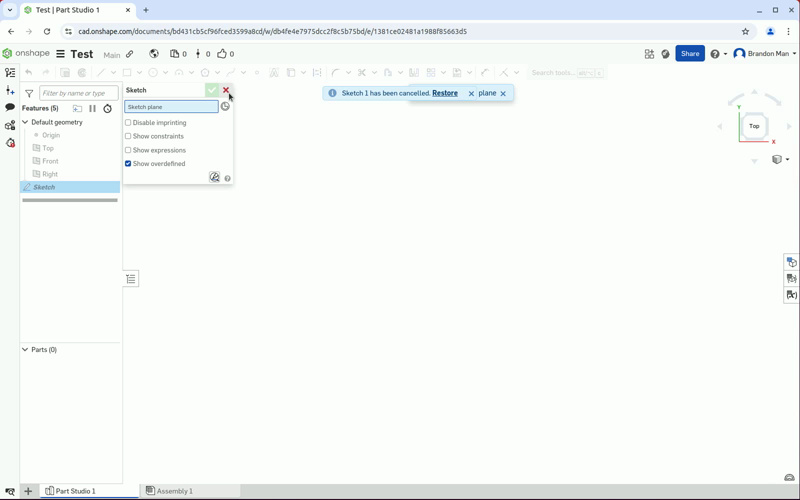
mouse_move(73, 150)
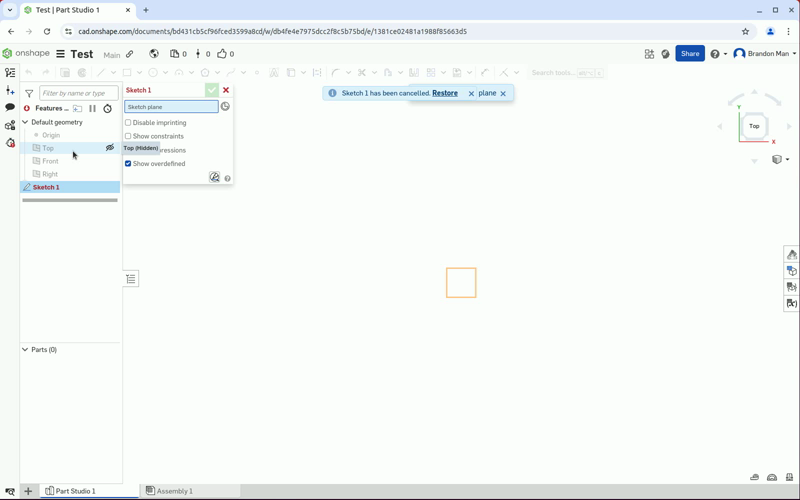
click(73, 150)
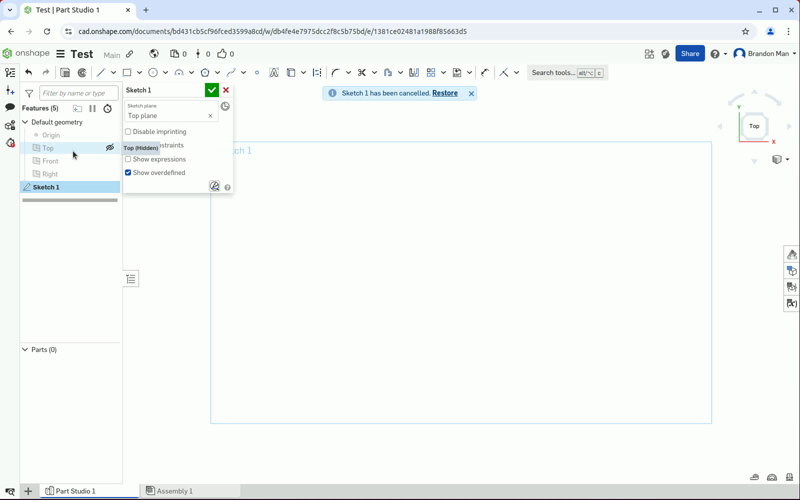
mouse_move(73, 352)
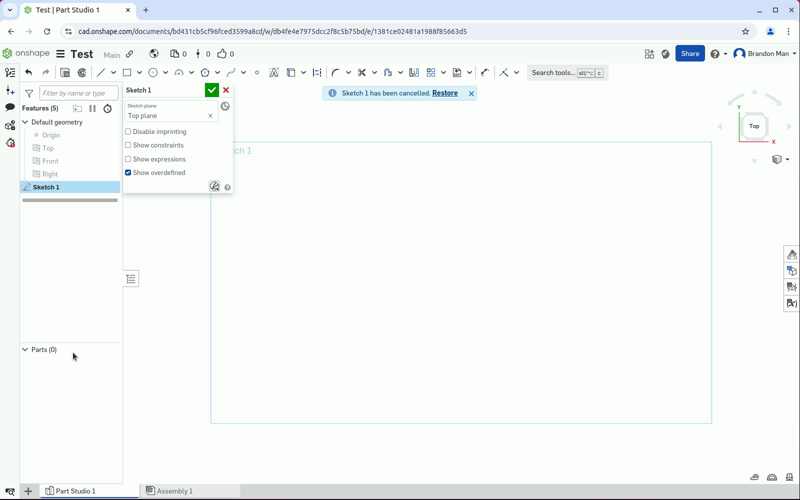
key(y)
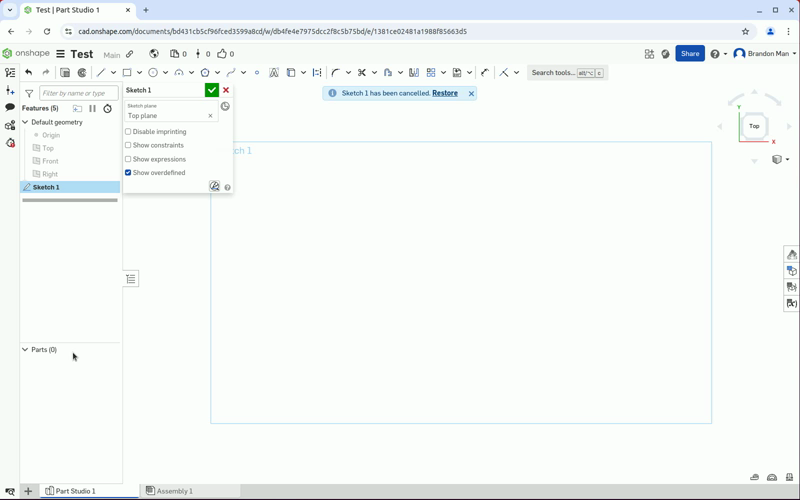
key(l)
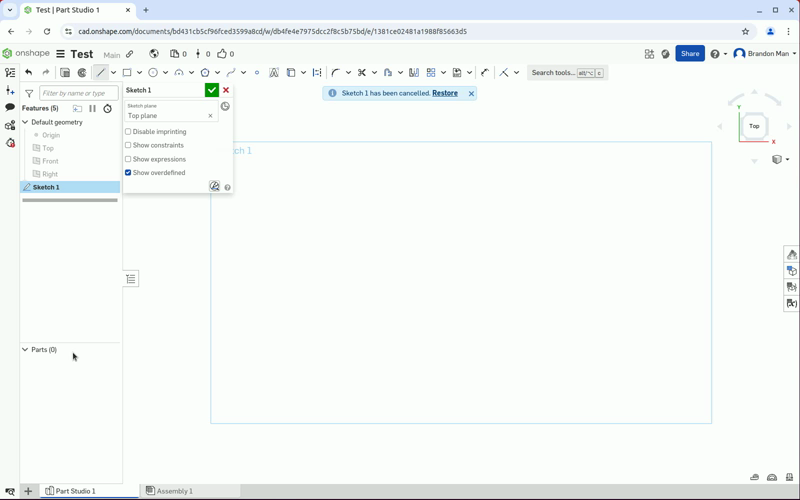
key_down(shift)
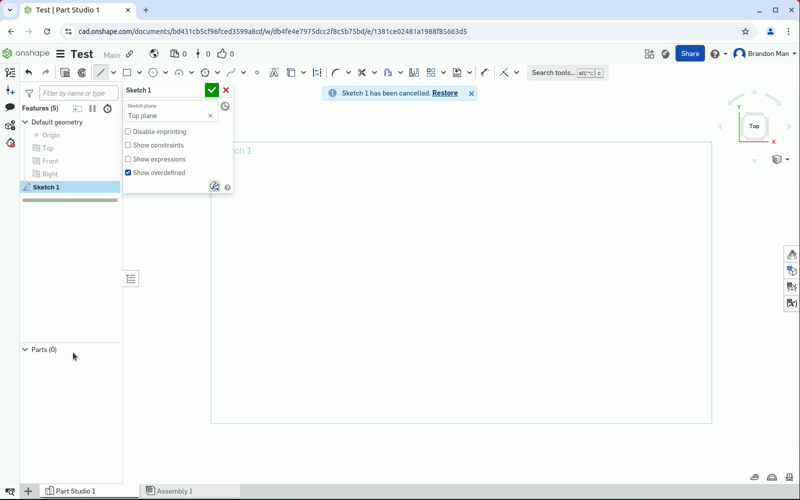
mouse_move(460, 282)
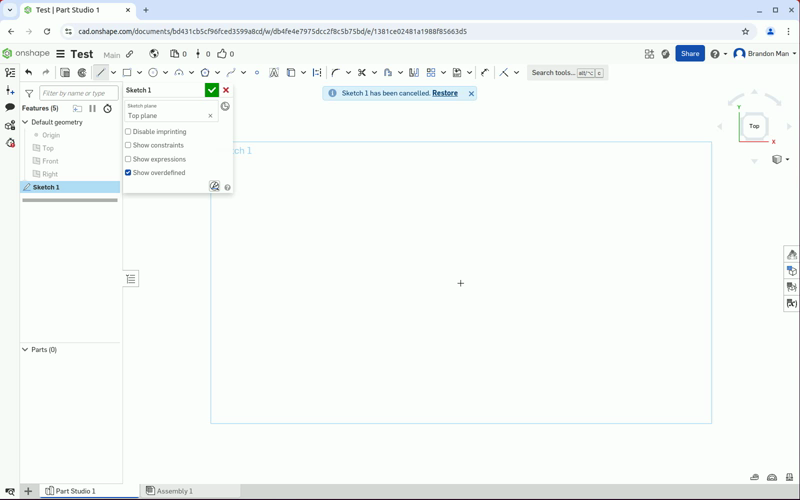
click(460, 282)
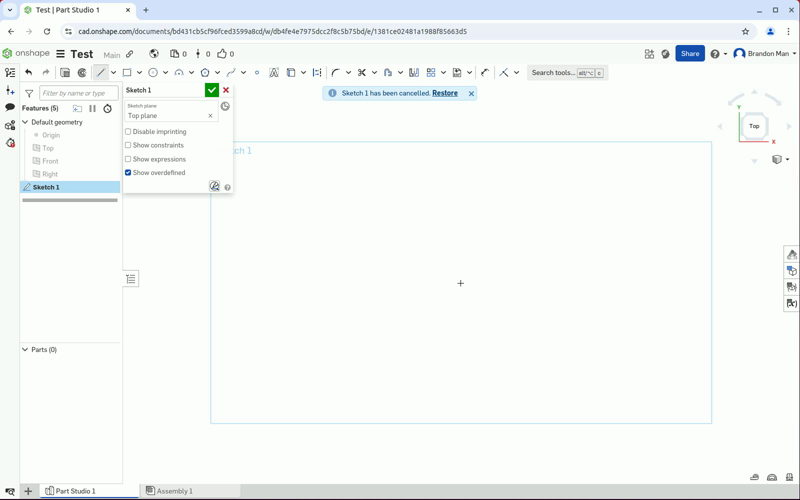
key_up(shift)
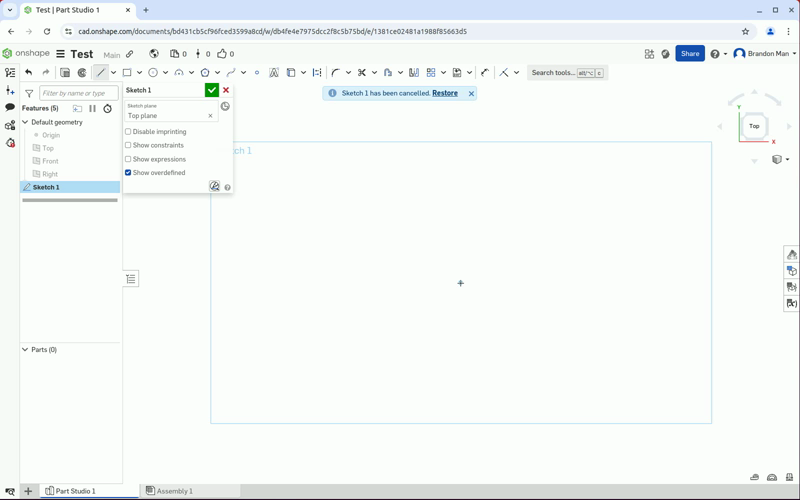
key_down(shift)
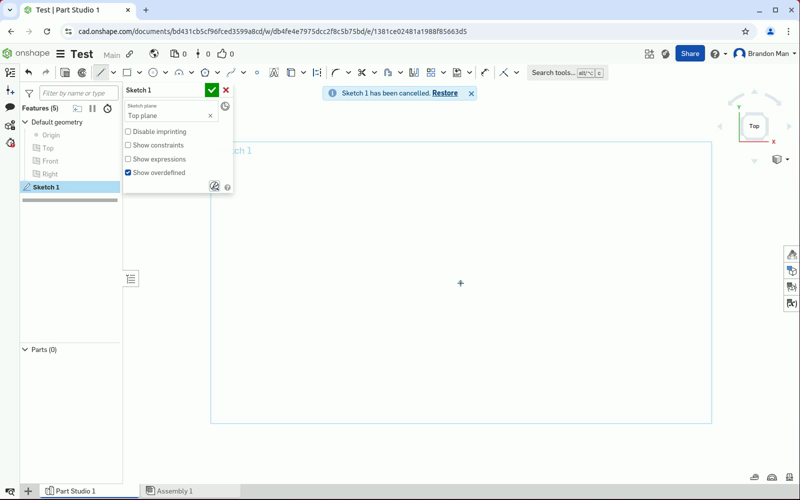
mouse_move(573, 282)
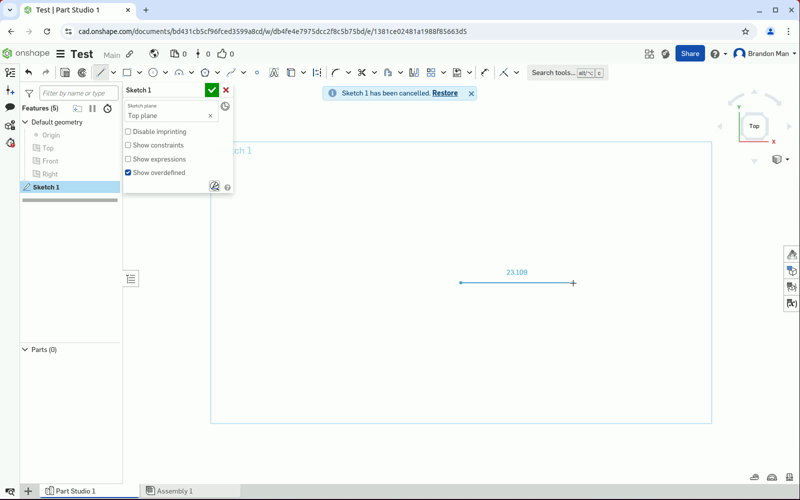
click(573, 282)
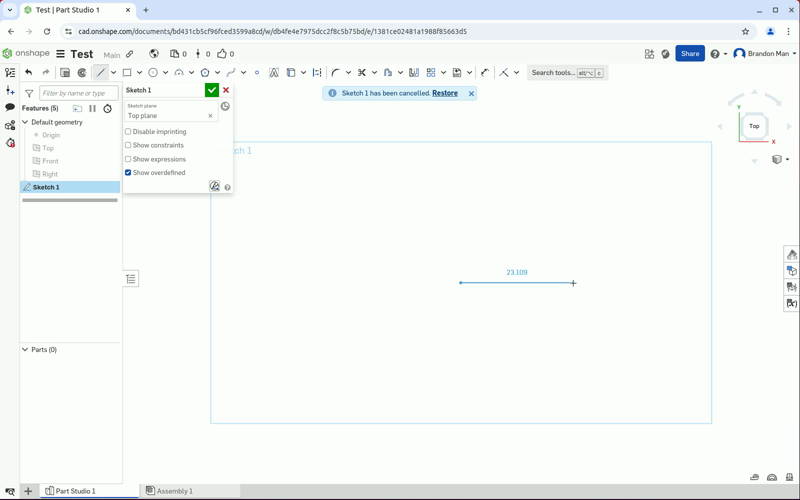
key_up(shift)
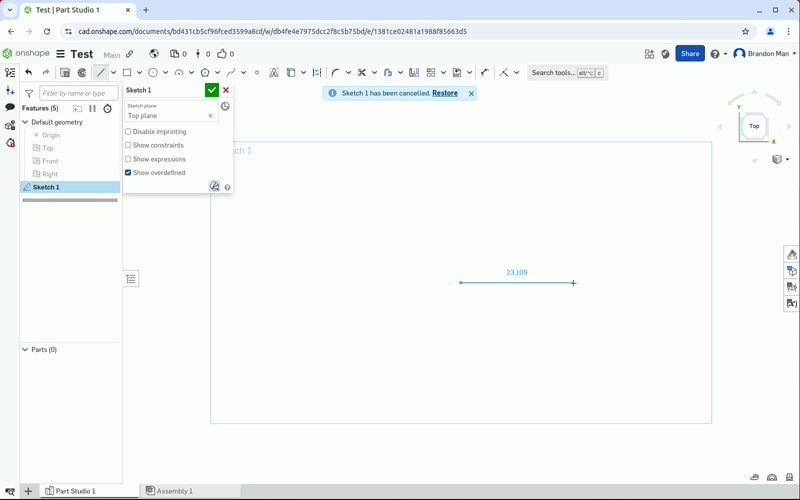
key_down(shift)
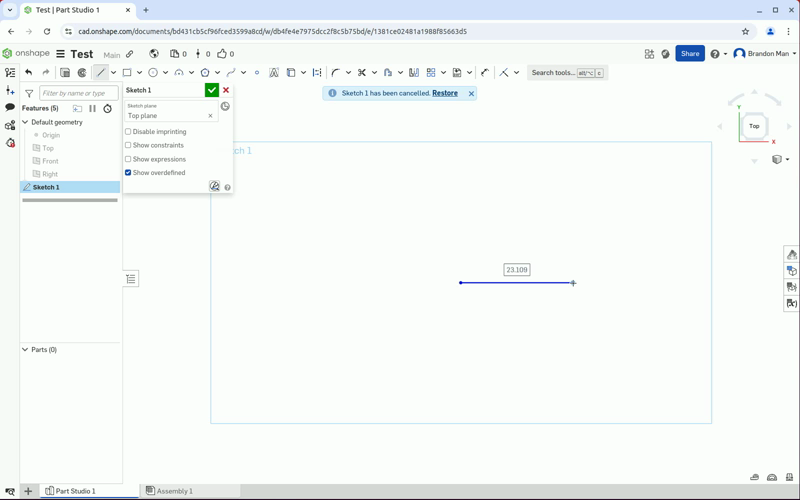
mouse_move(573, 196)
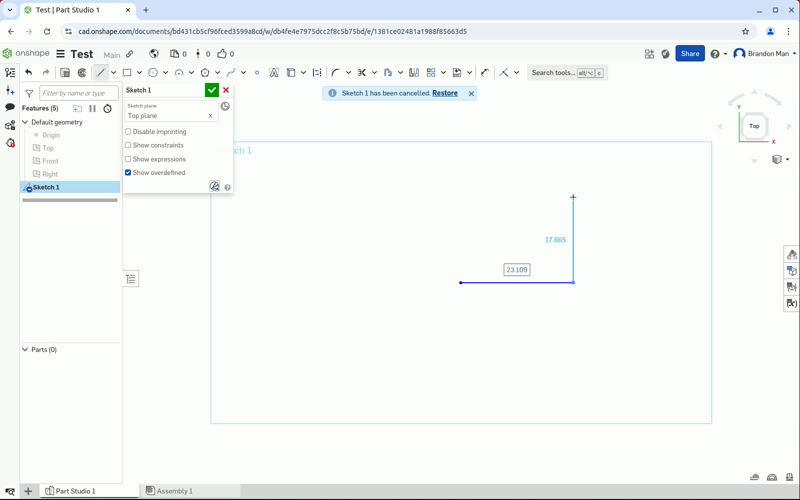
click(573, 196)
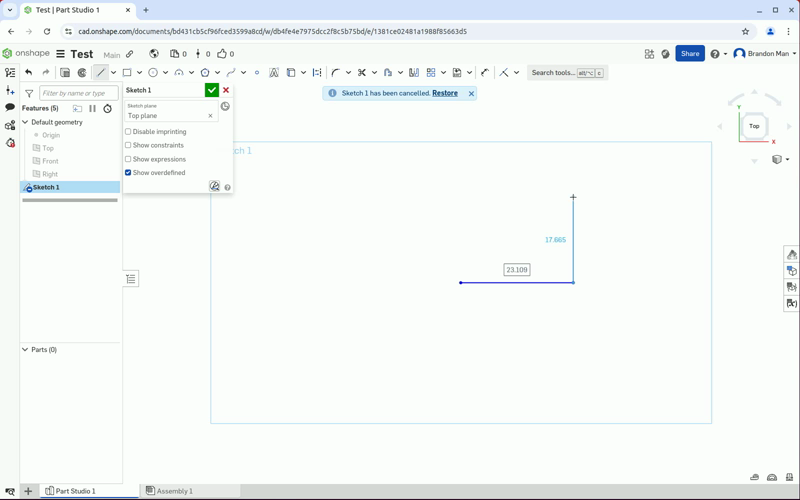
key_up(shift)
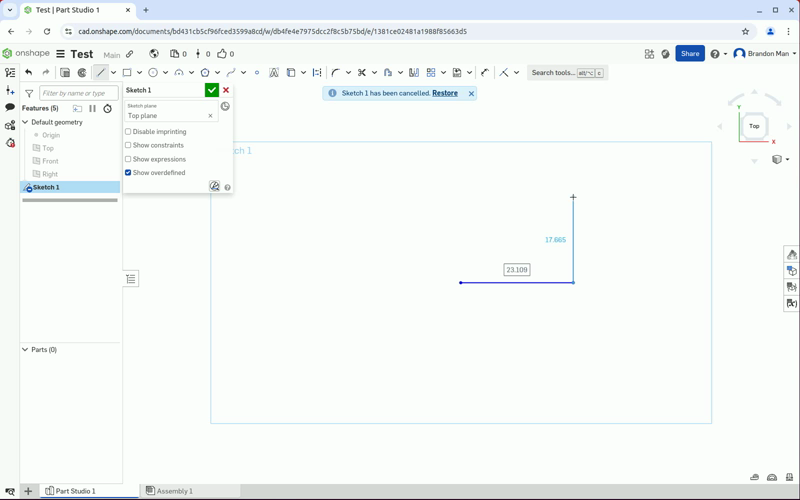
key_down(shift)
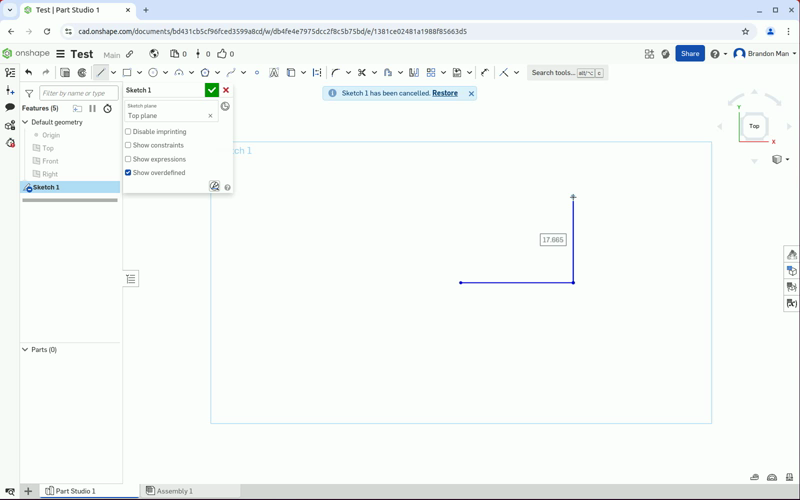
mouse_move(460, 196)
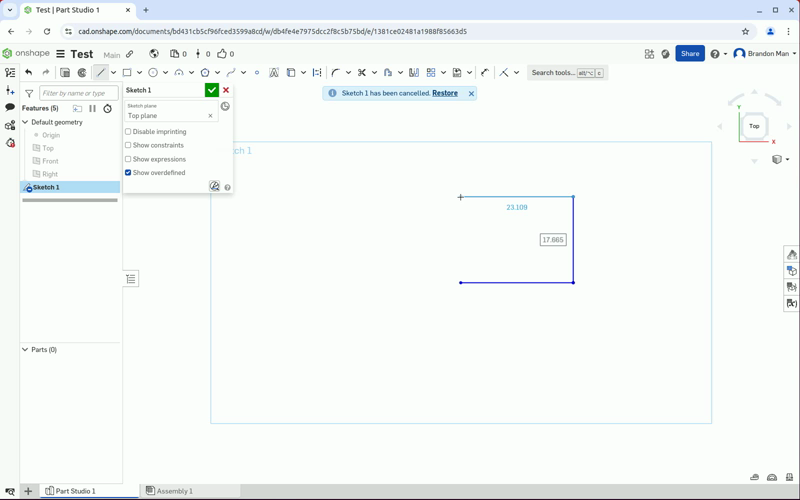
click(460, 196)
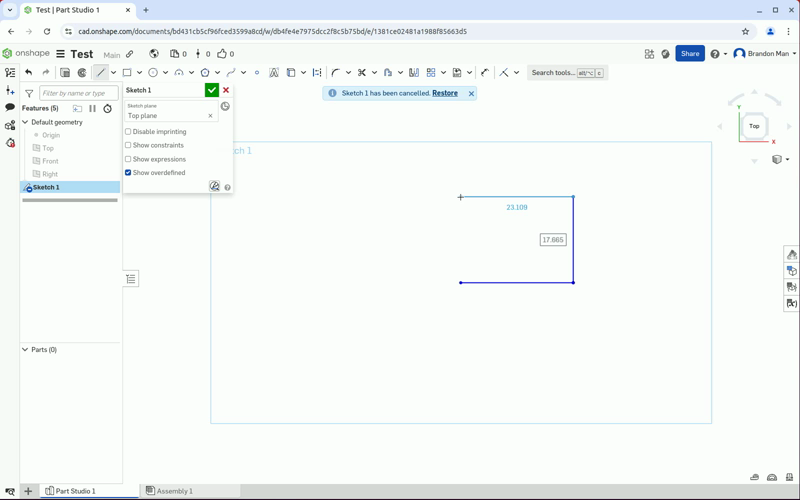
key_up(shift)
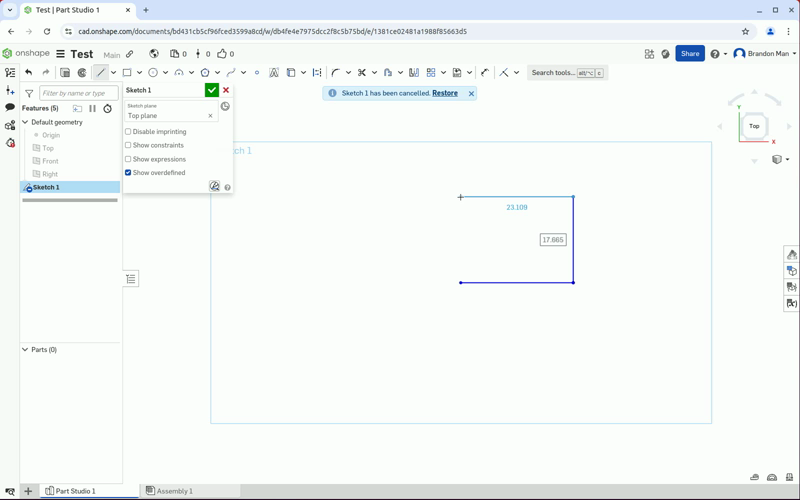
key_down(shift)
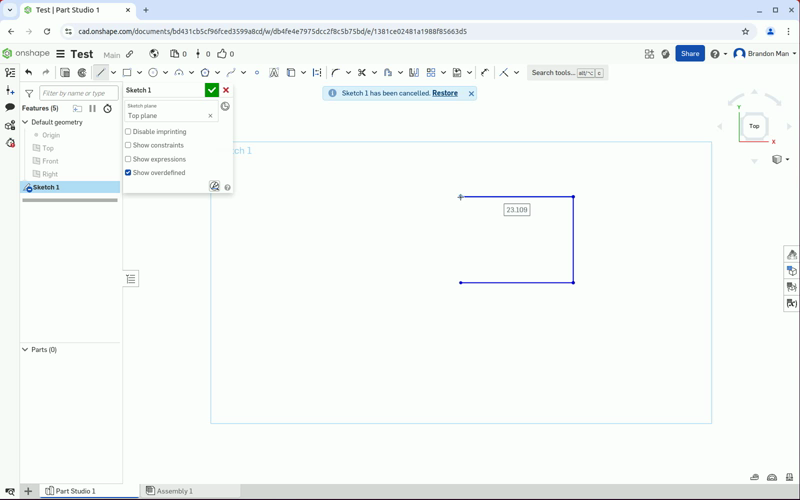
mouse_move(460, 282)
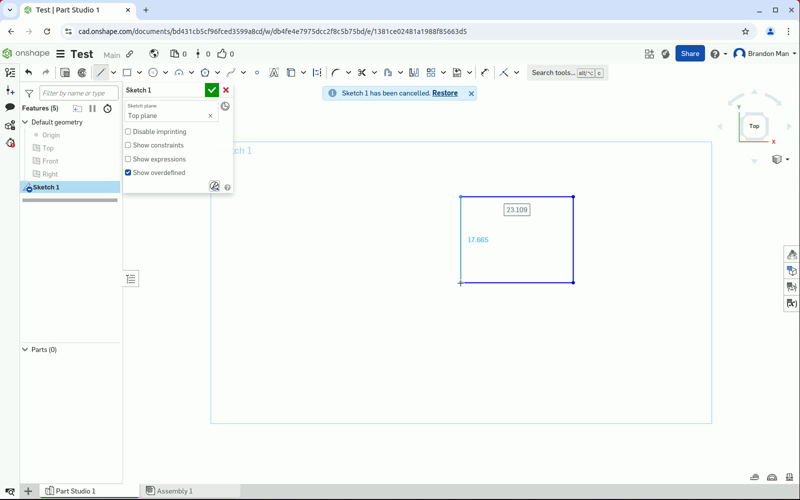
key_up(shift)
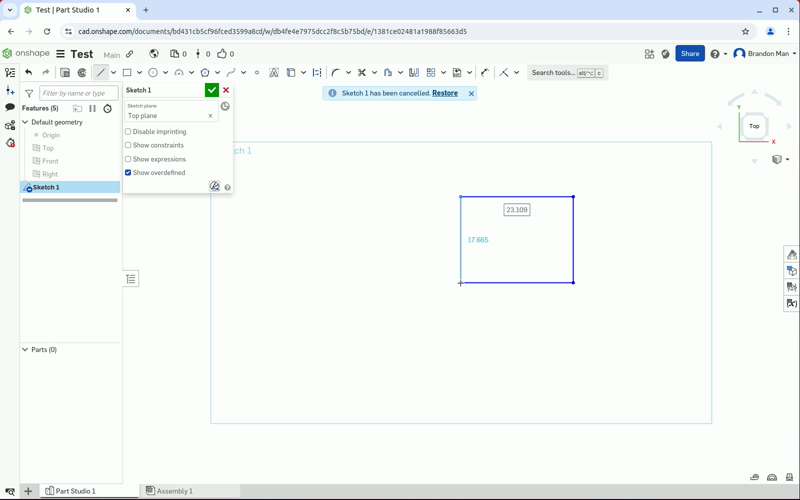
click(460, 282)
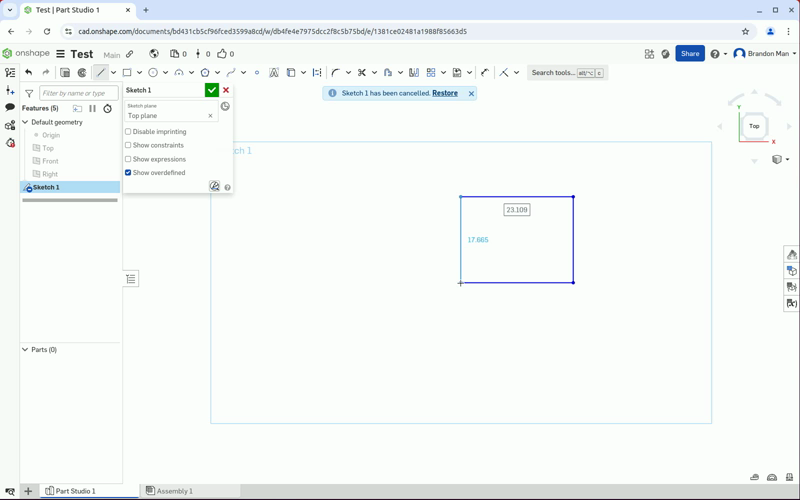
key(esc)
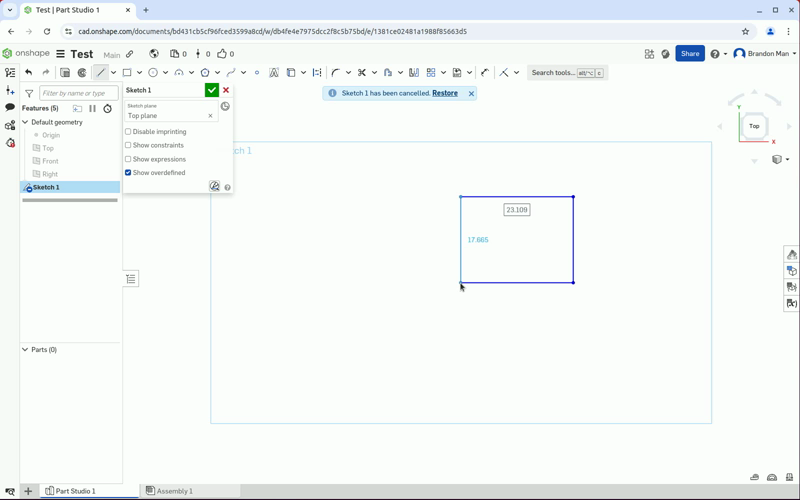
mouse_move(508, 251)
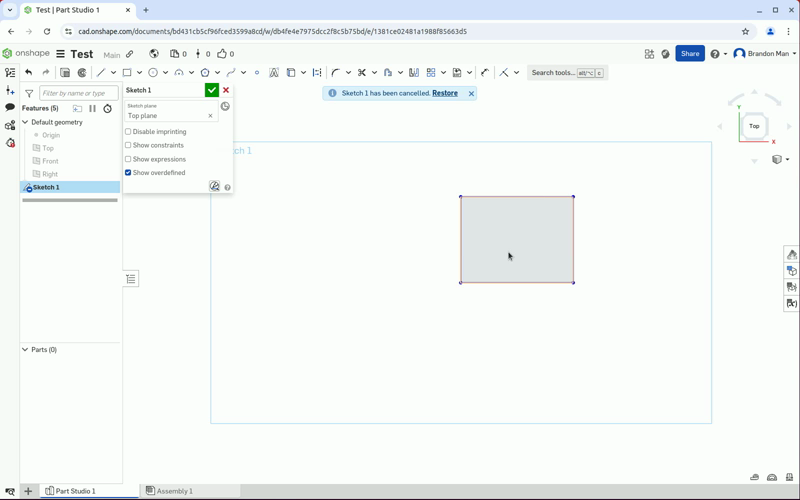
click(508, 251)
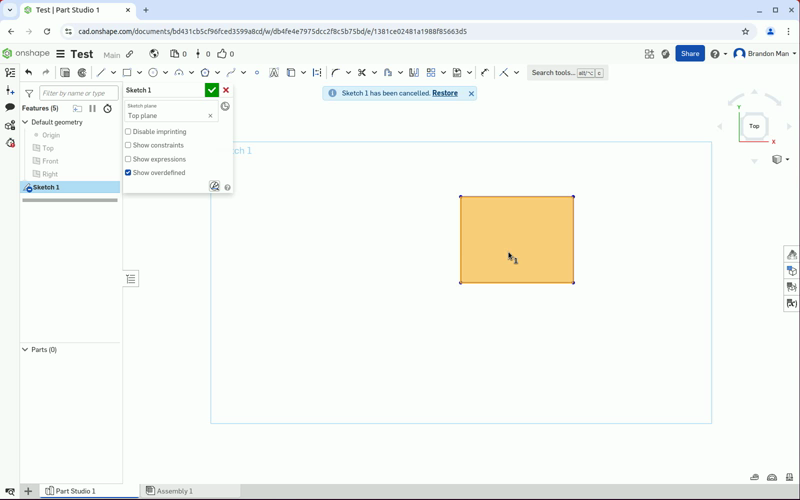
mouse_move(73, 352)
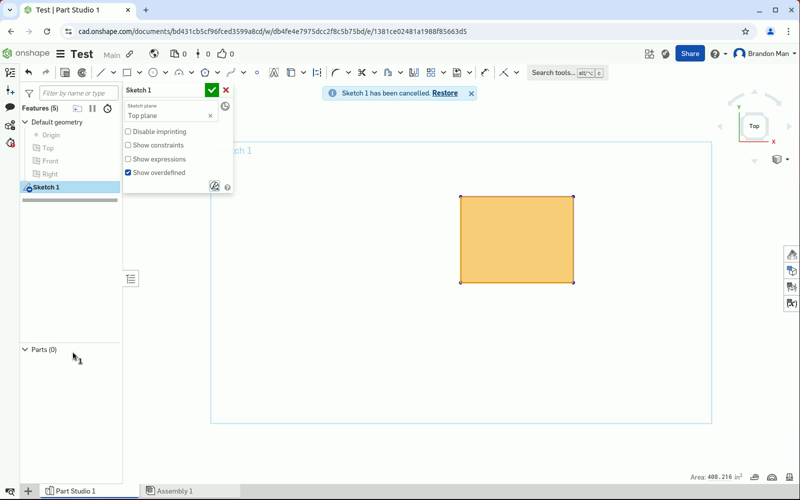
key(shift+y)
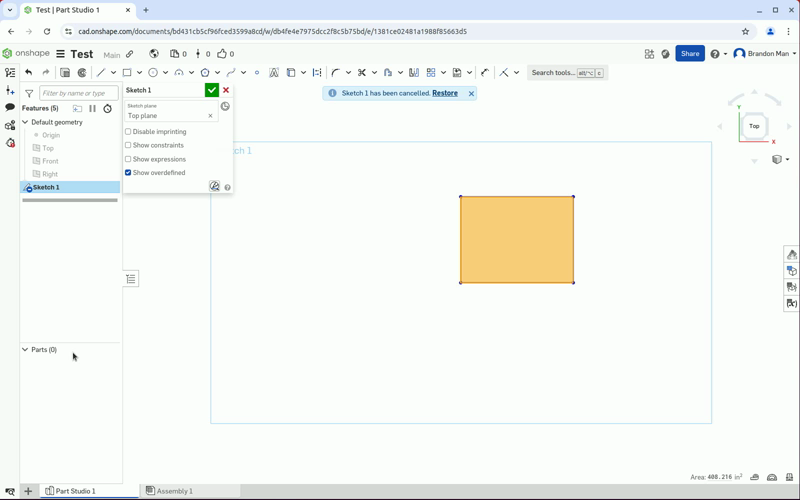
key(shift+e)
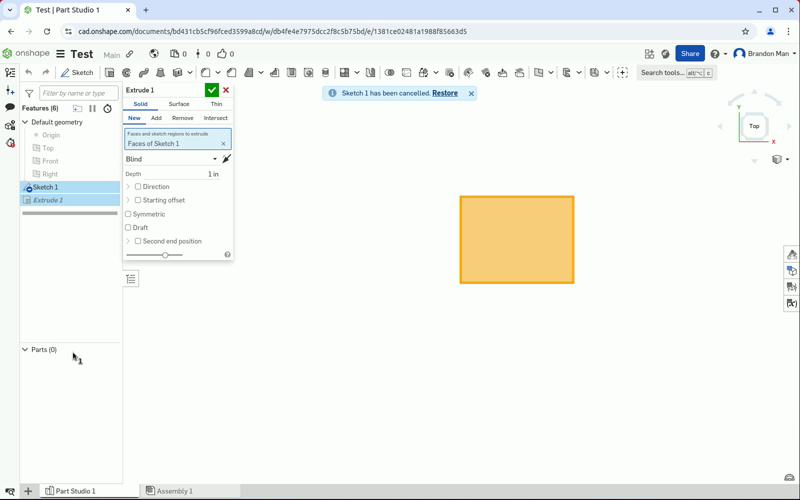
mouse_move(143, 106)
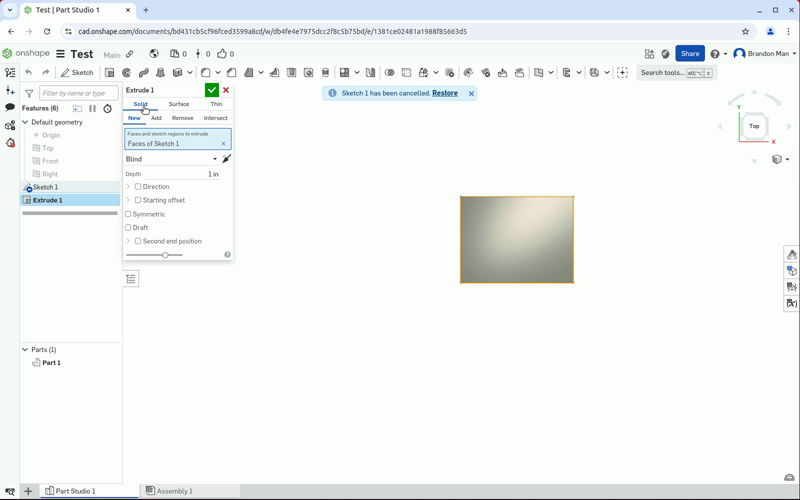
click(143, 106)
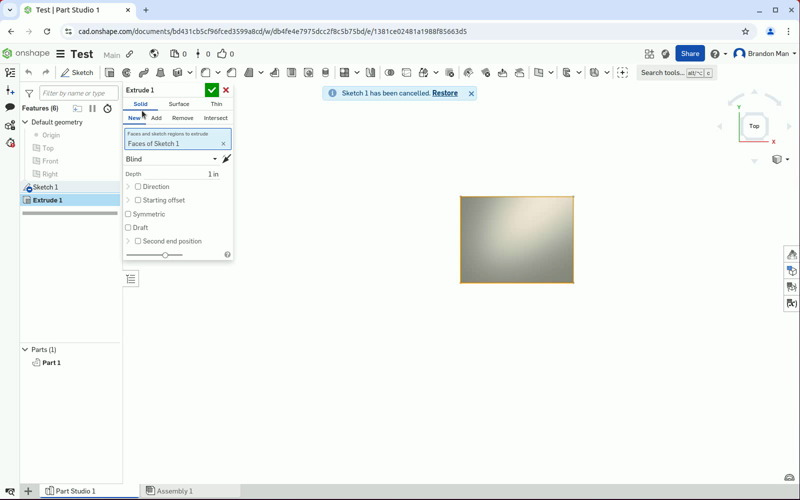
mouse_move(137, 120)
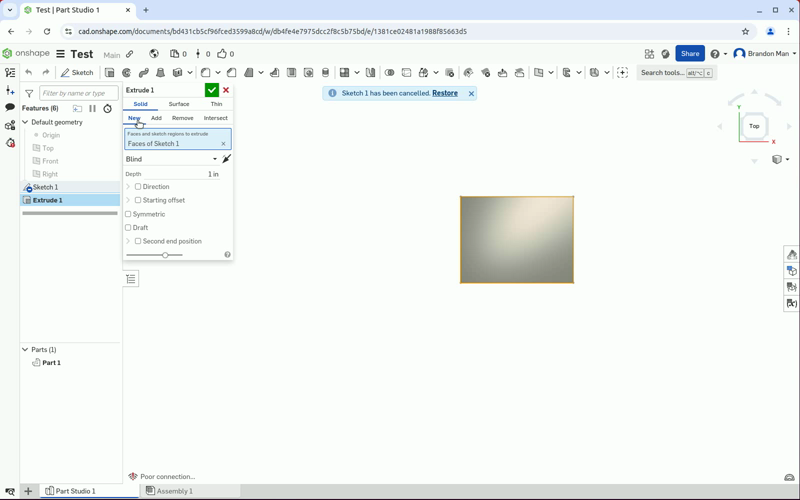
click(137, 120)
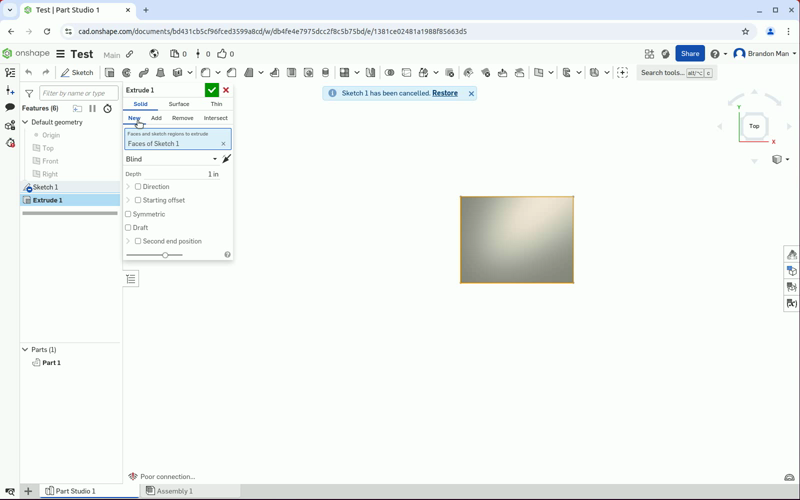
key(tab, 4)
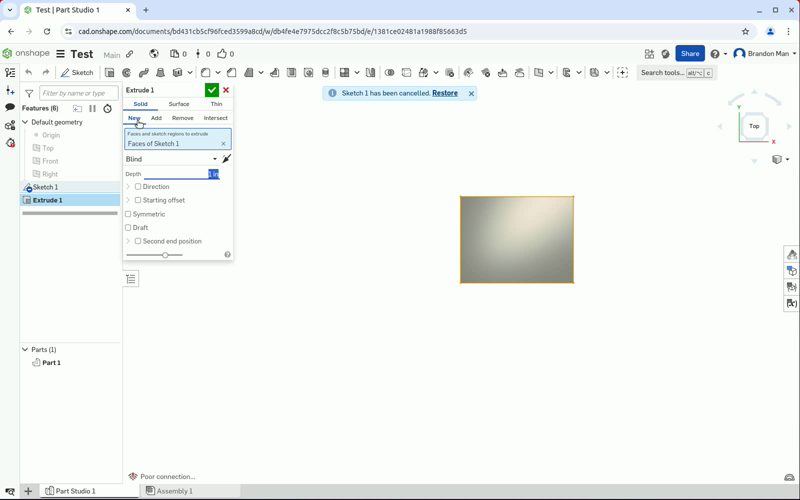
text(17.813)
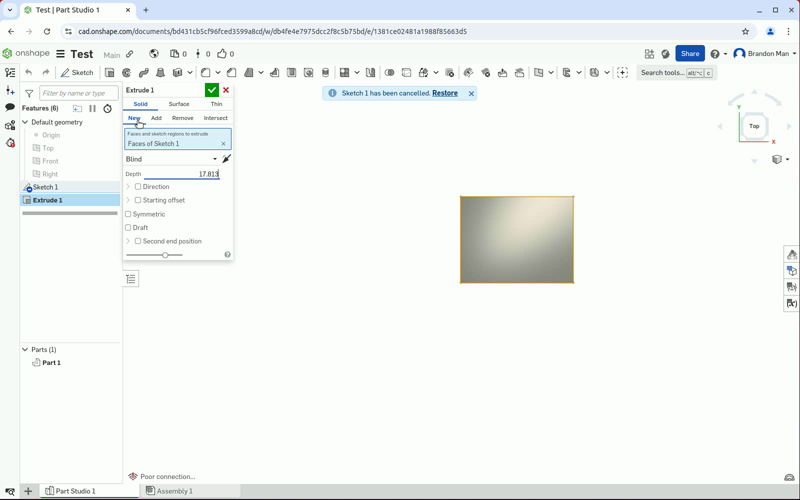
key(enter)
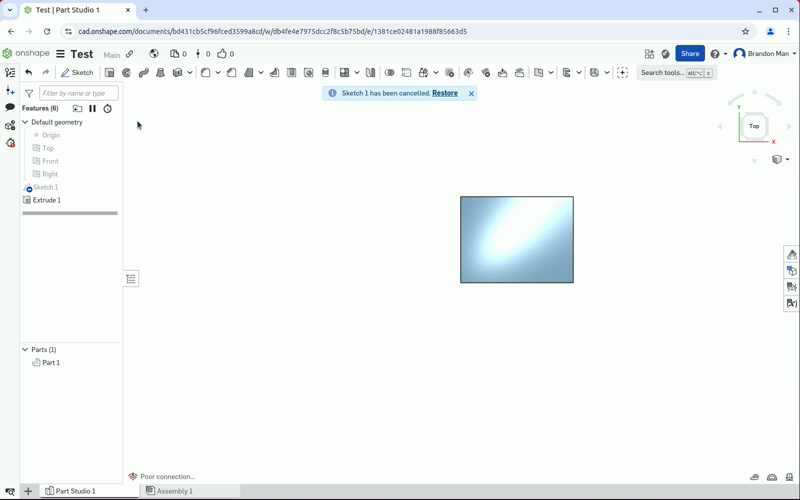
key(shift+h)
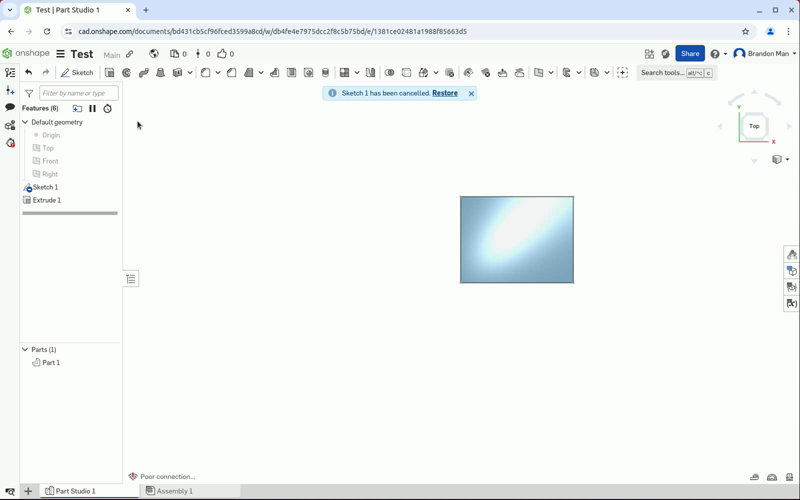
key(shift+h)
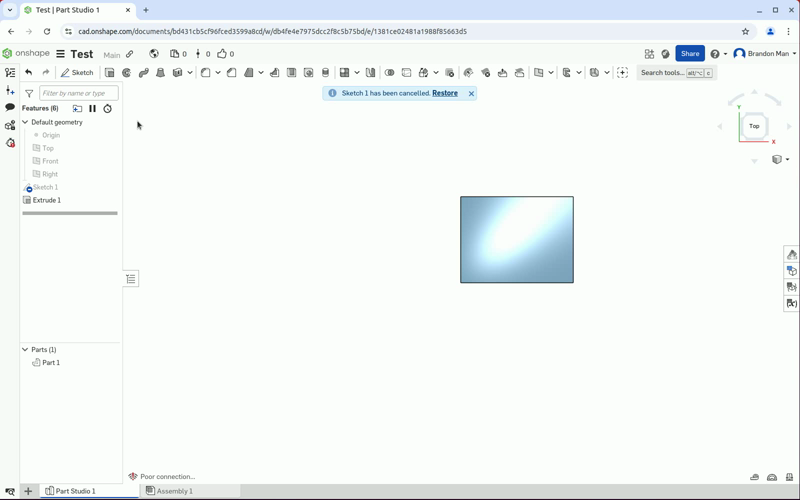
mouse_move(73, 189)
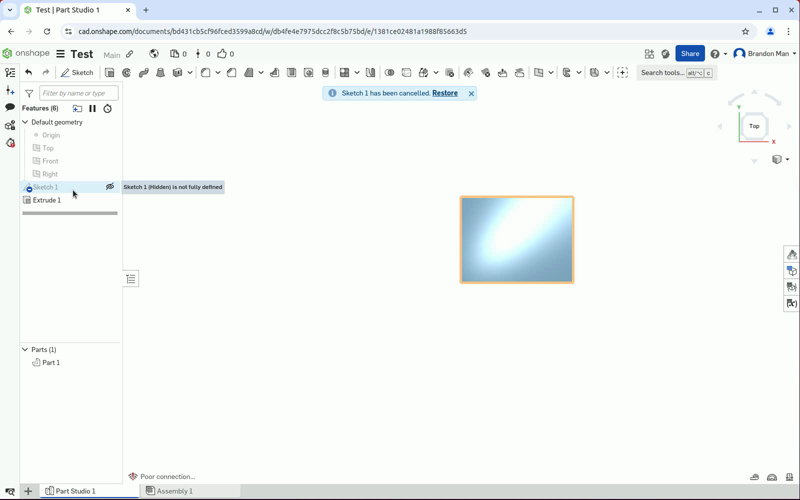
click(73, 189)
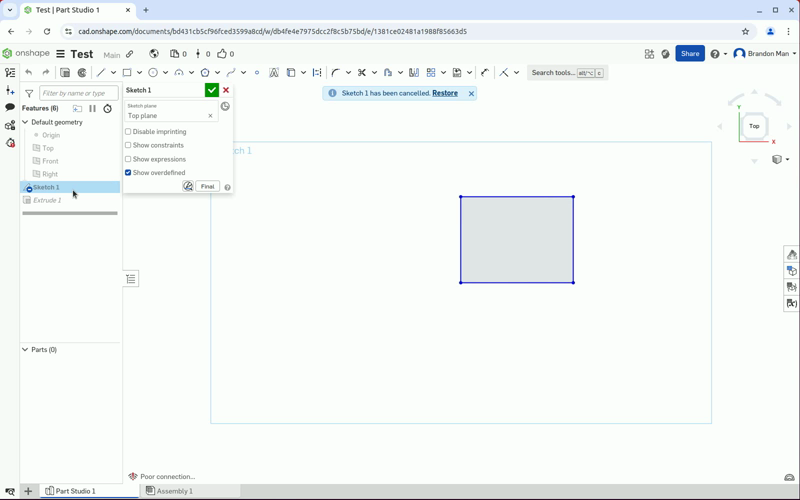
mouse_move(229, 92)
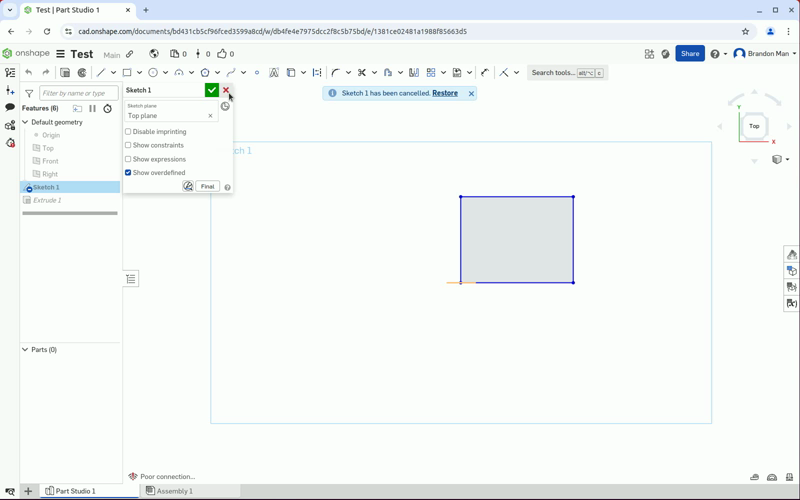
click(229, 92)
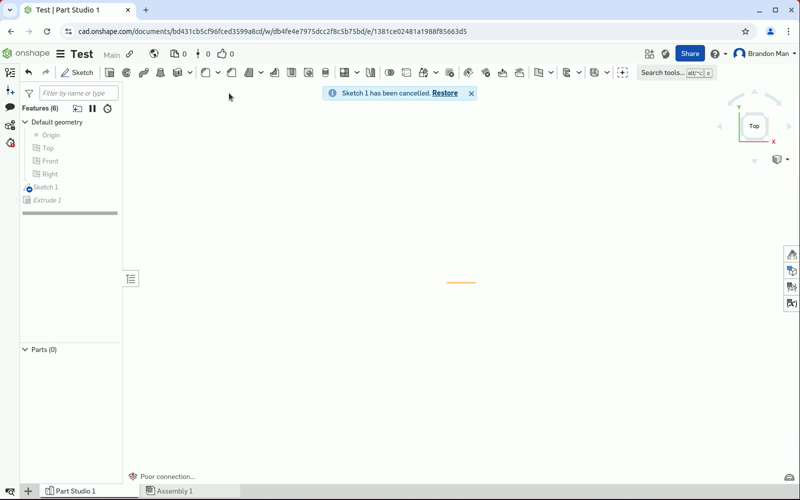
mouse_move(73, 352)
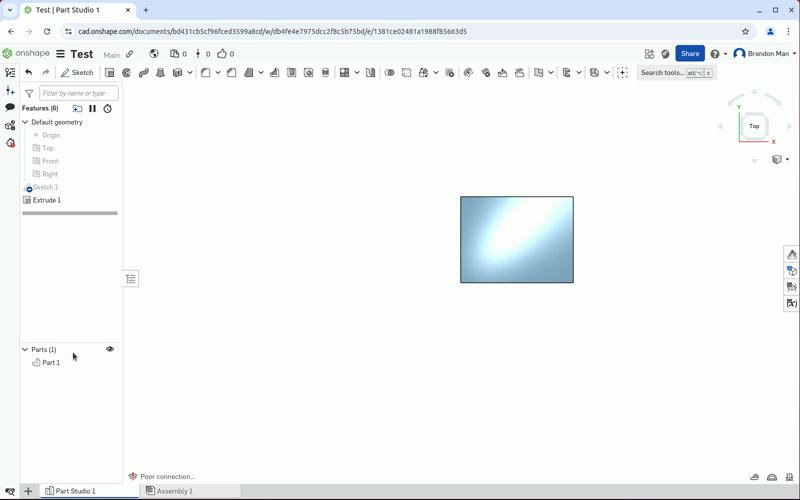
key(y)
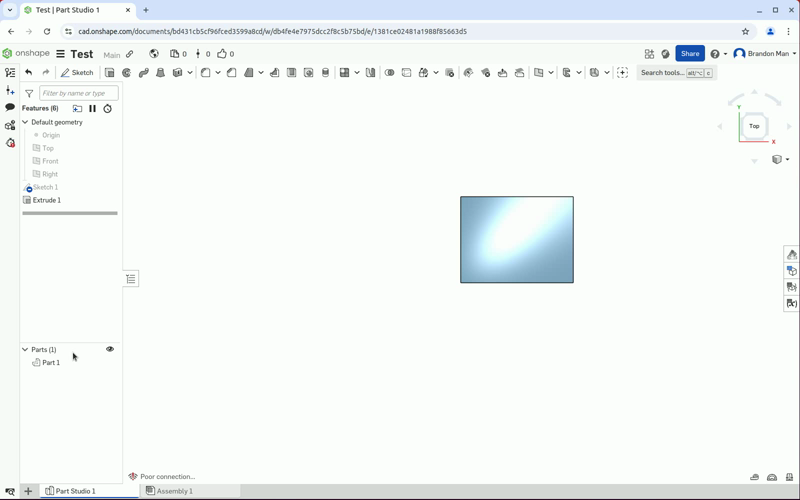
key(shift+p)
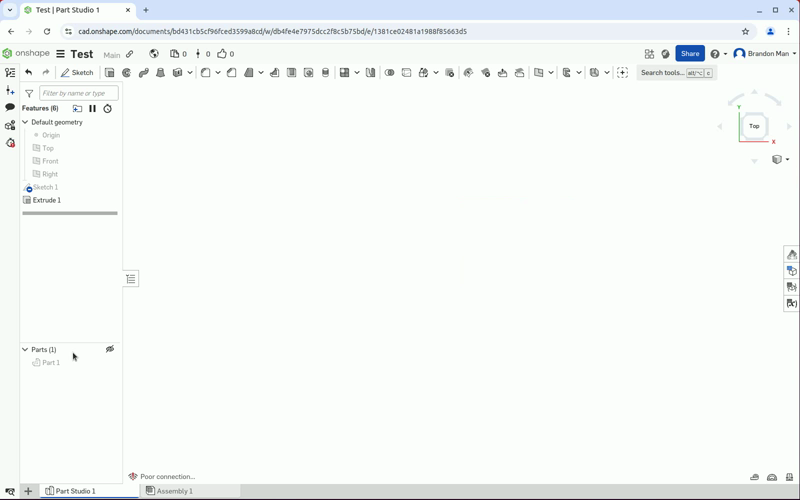
key(space)
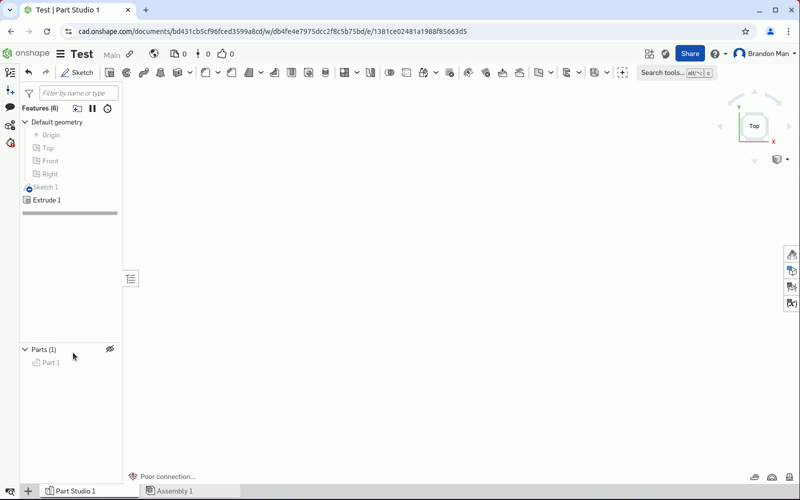
key_down(shift)
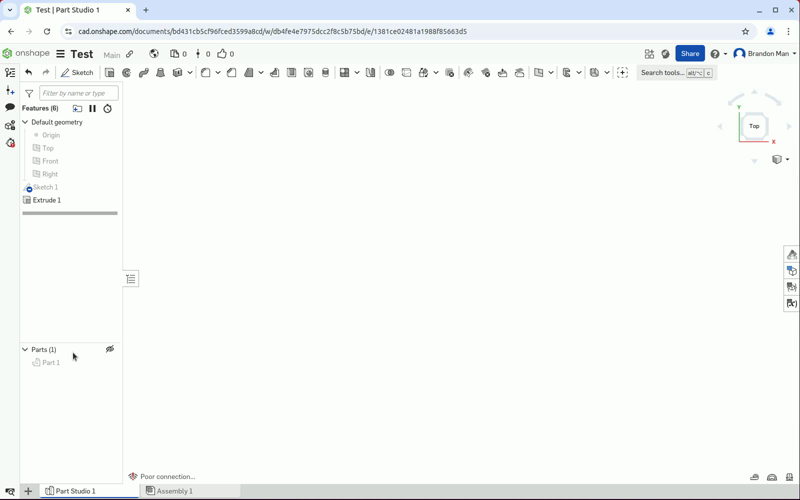
key(up)
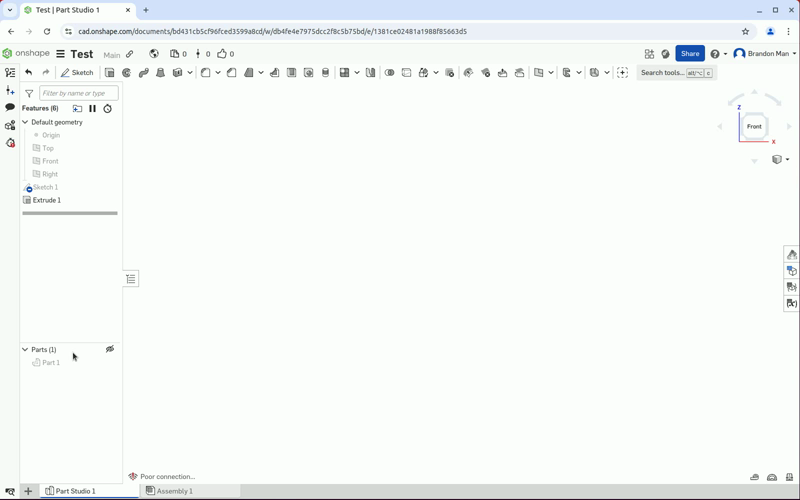
key_up(shift)
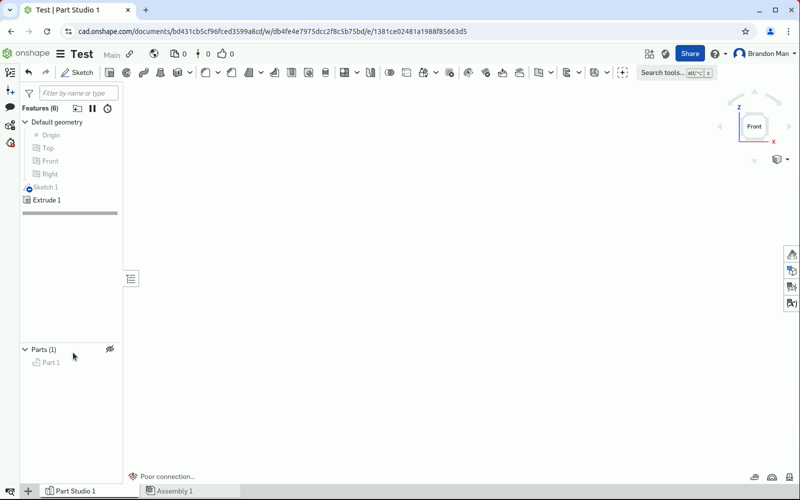
key(space)
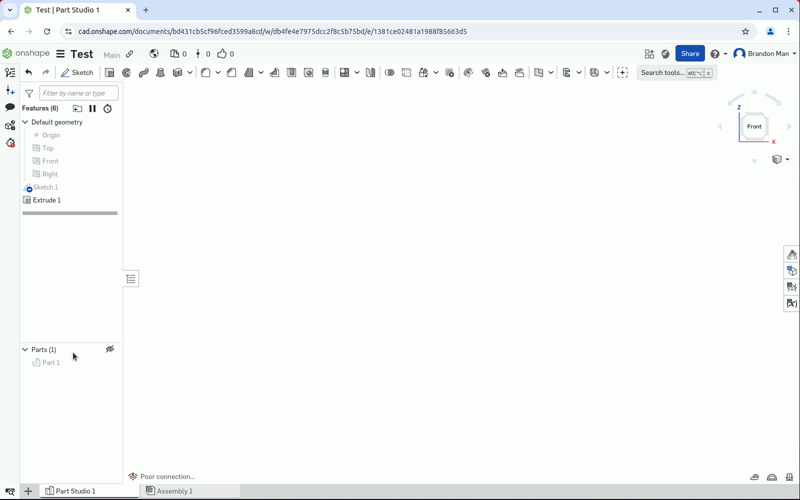
key_down(shift)
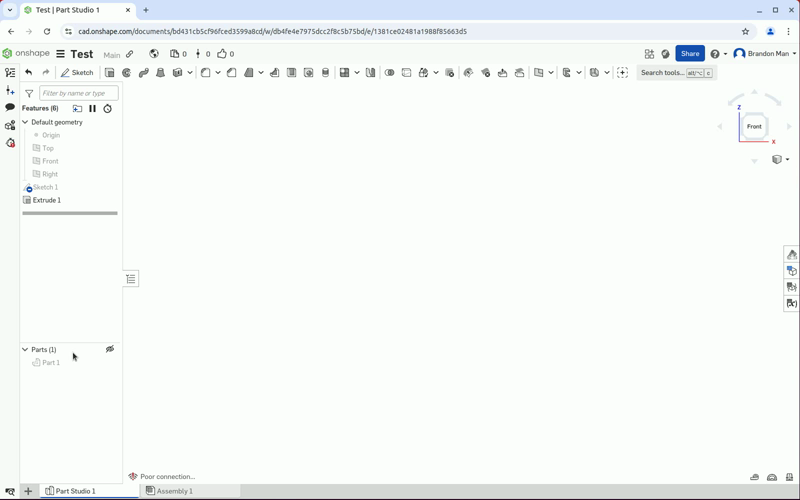
key(left)
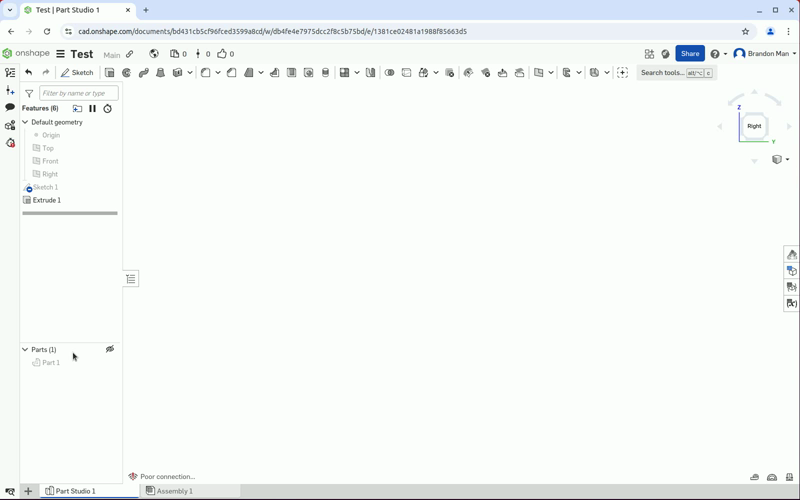
key_up(shift)
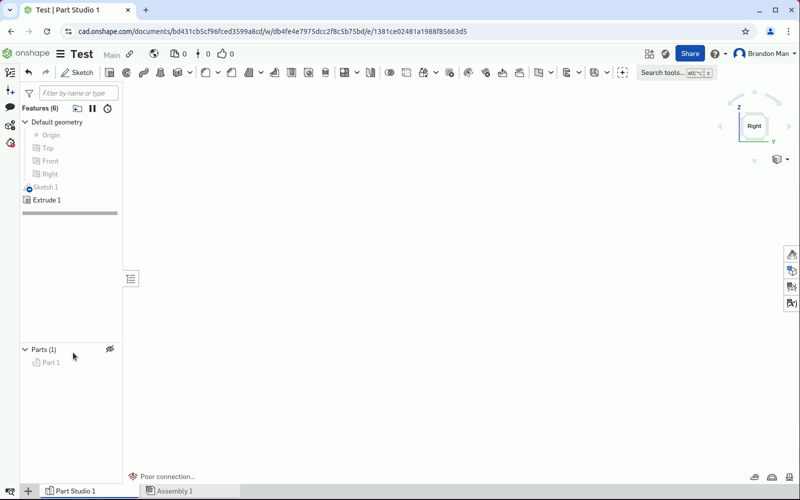
mouse_move(73, 352)
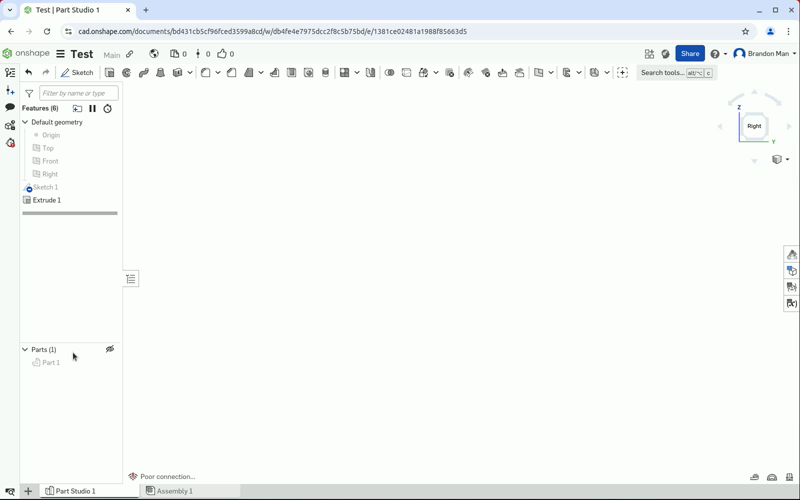
key(shift+y)
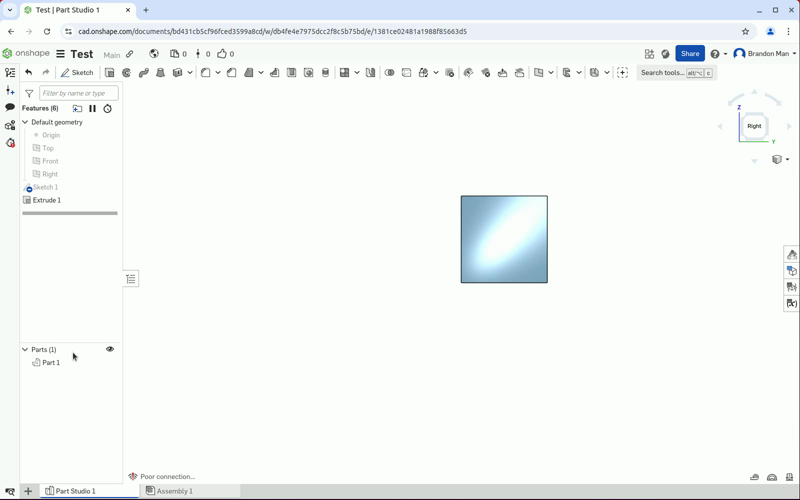
mouse_move(541, 75)
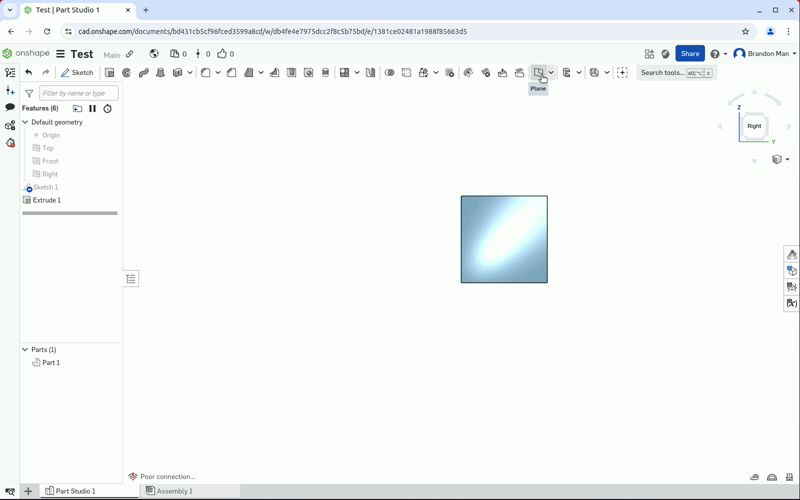
click(541, 75)
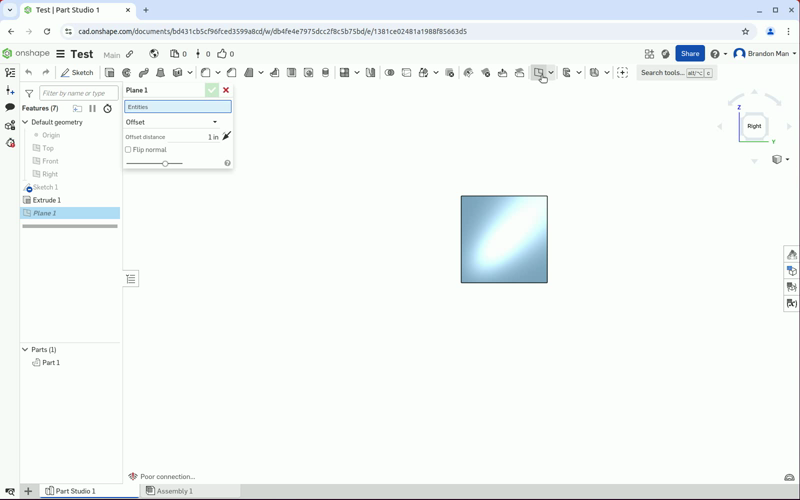
mouse_move(73, 176)
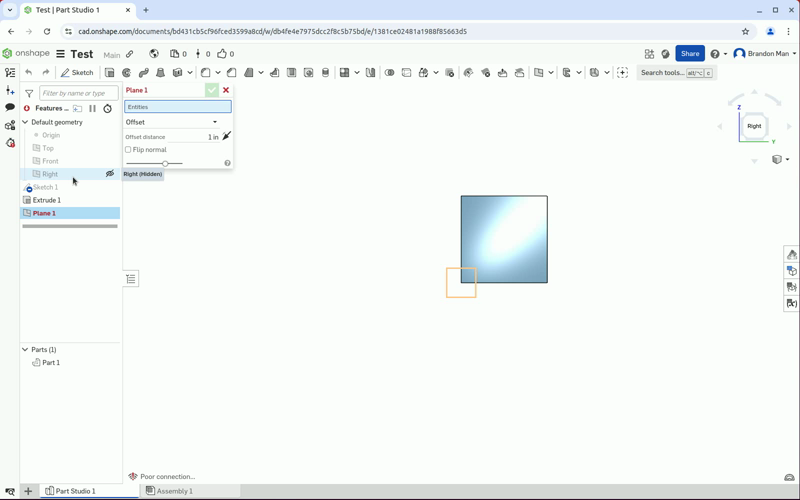
click(73, 176)
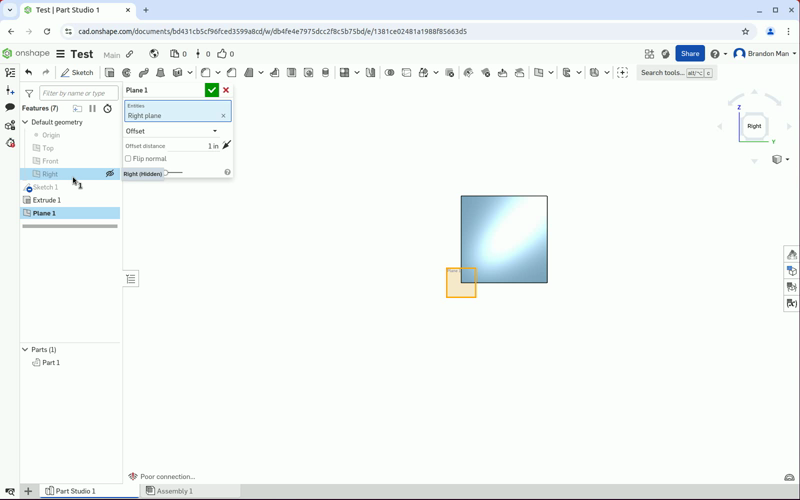
key(tab, 2)
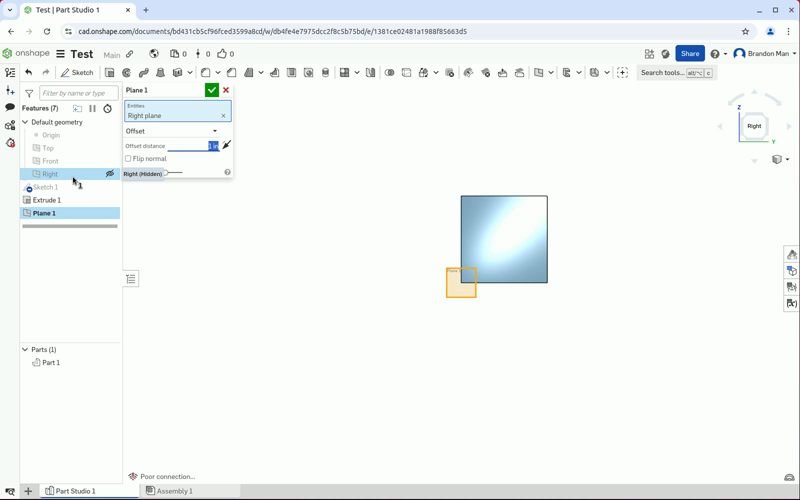
text(23.108)
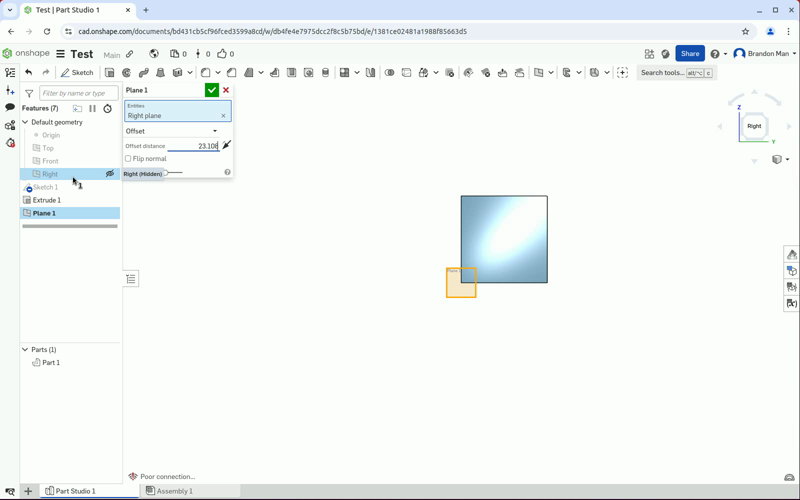
key(enter, 2)
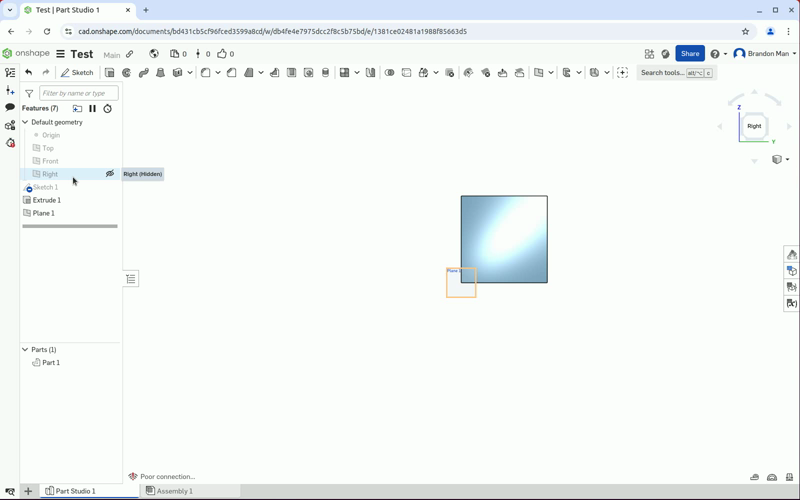
key(shift+s)
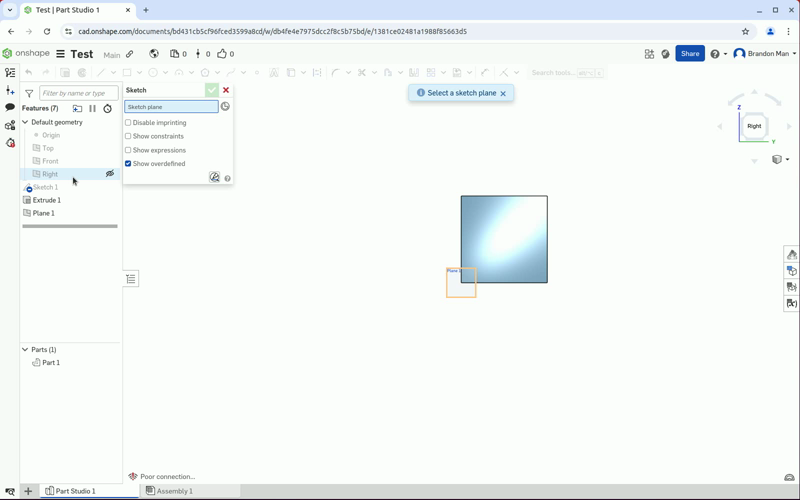
mouse_move(73, 215)
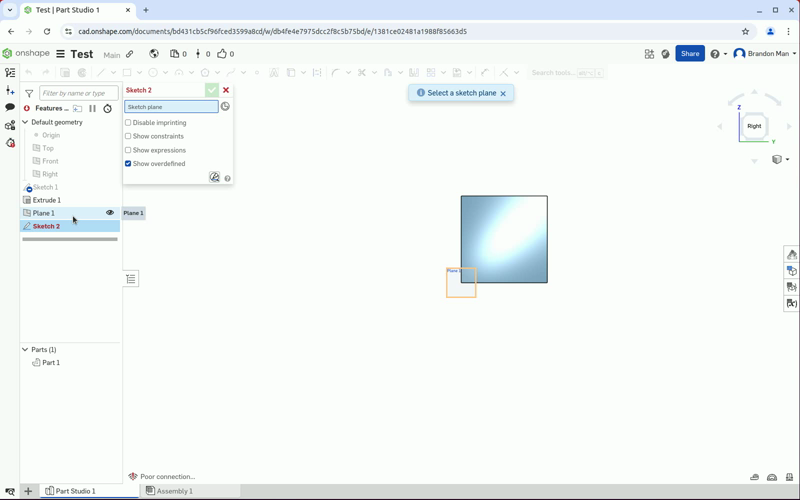
click(73, 215)
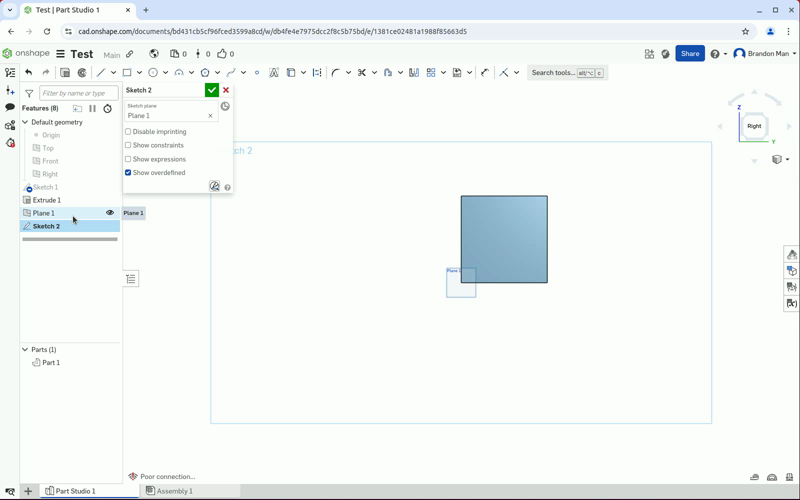
mouse_move(73, 352)
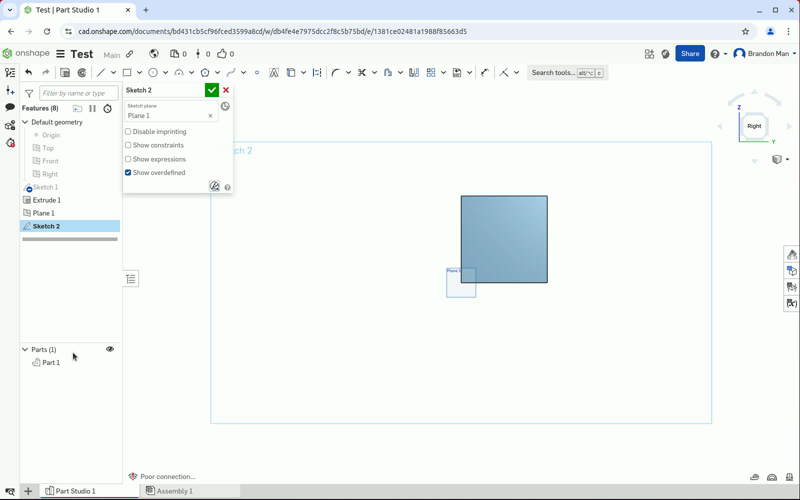
key(y)
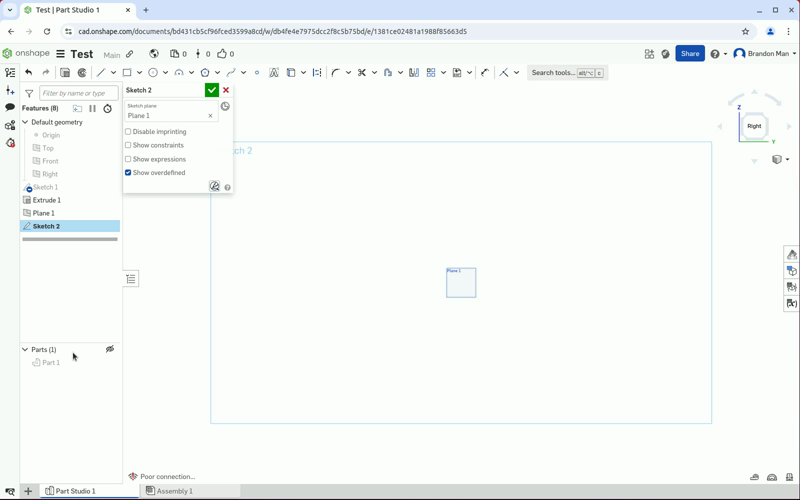
key(c)
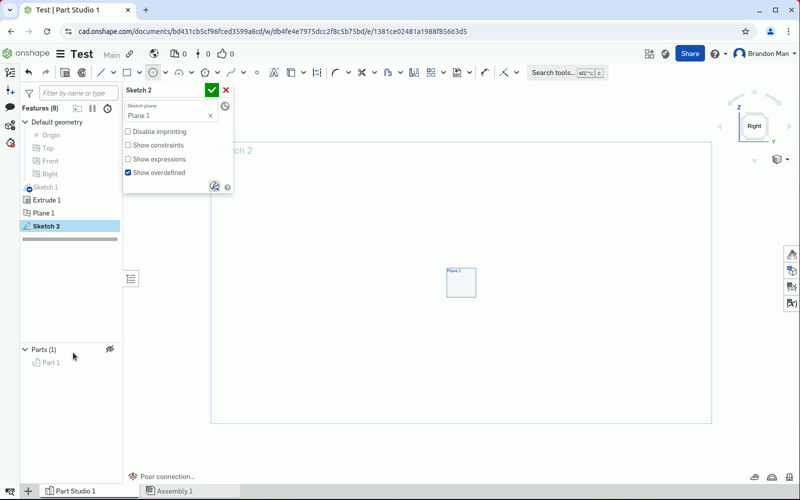
key_down(shift)
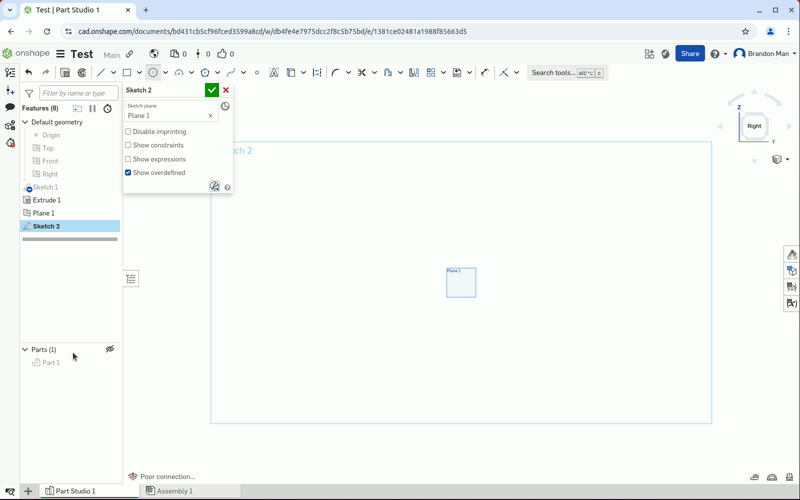
mouse_move(504, 234)
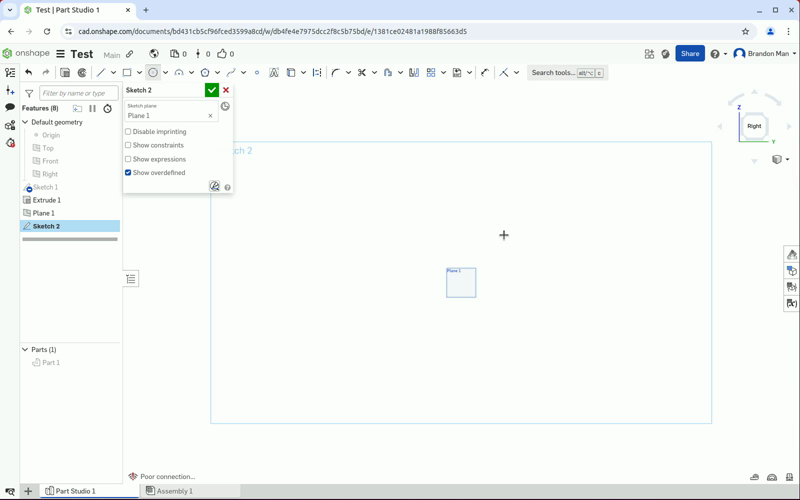
click(504, 234)
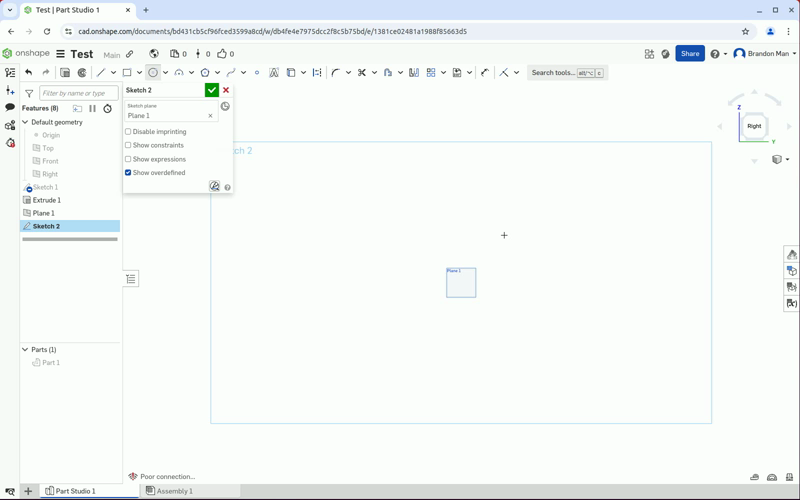
key_up(shift)
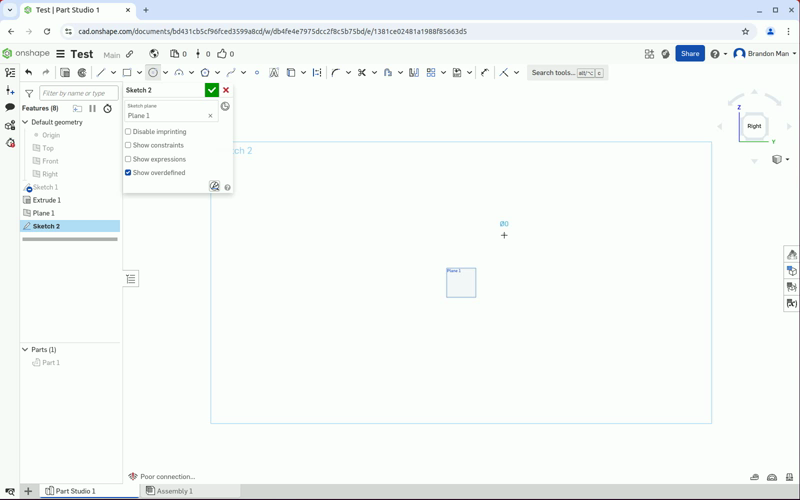
mouse_move(539, 234)
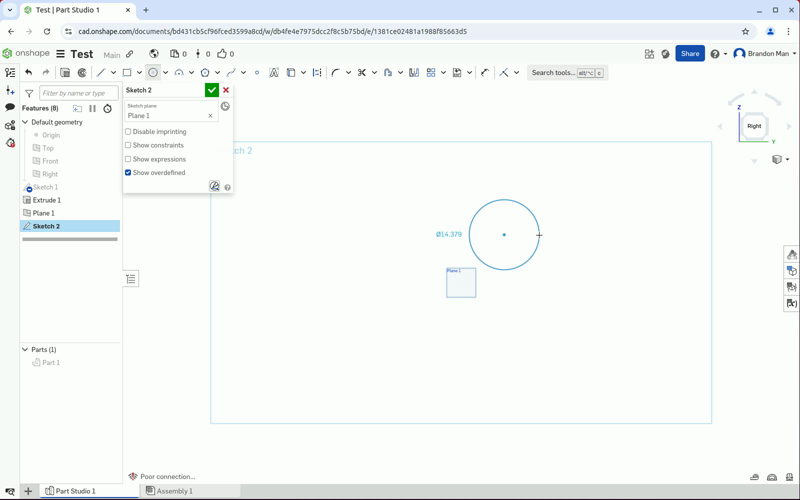
click(539, 234)
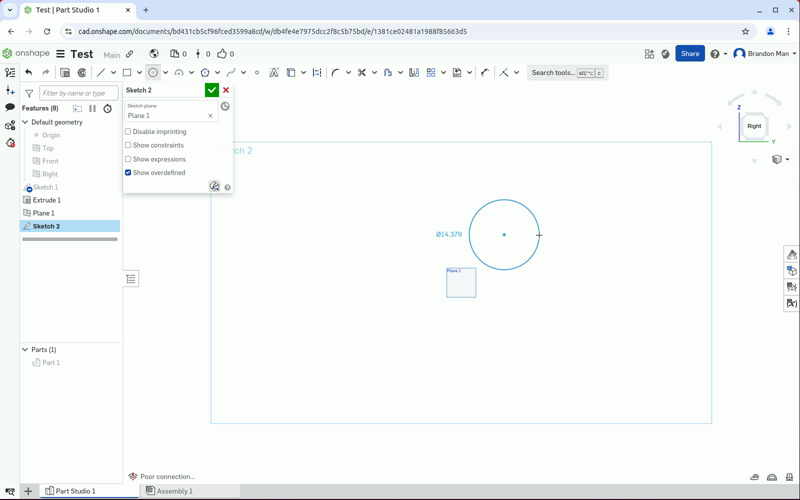
key(esc)
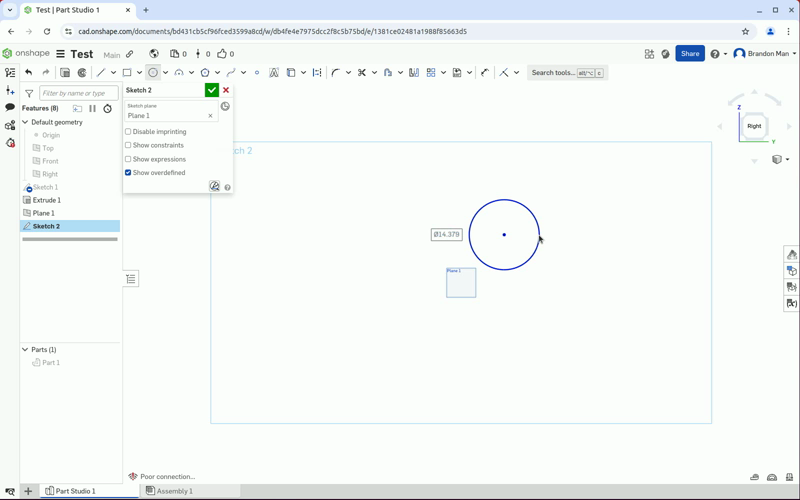
mouse_move(500, 240)
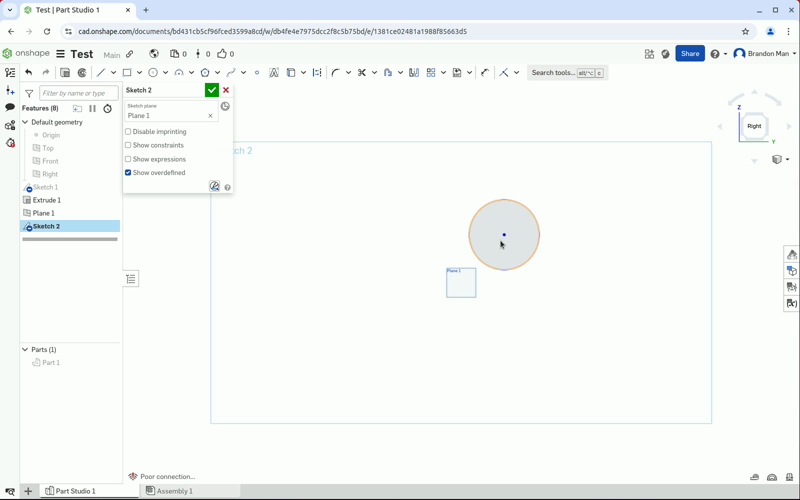
click(500, 240)
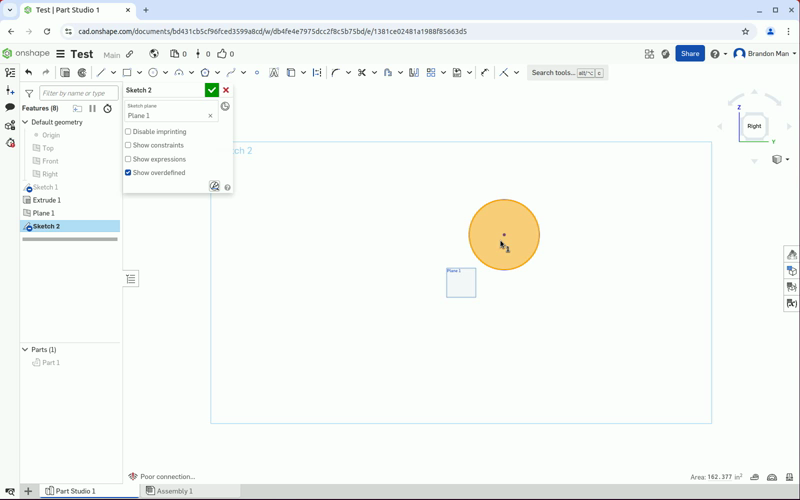
mouse_move(73, 352)
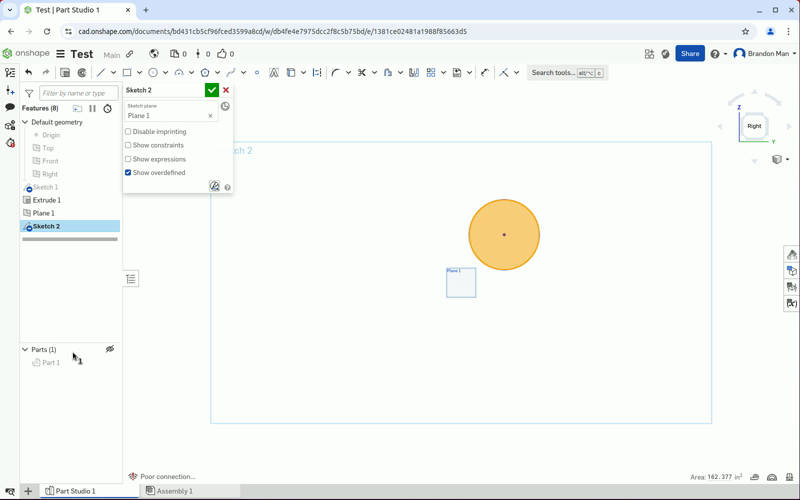
key(shift+y)
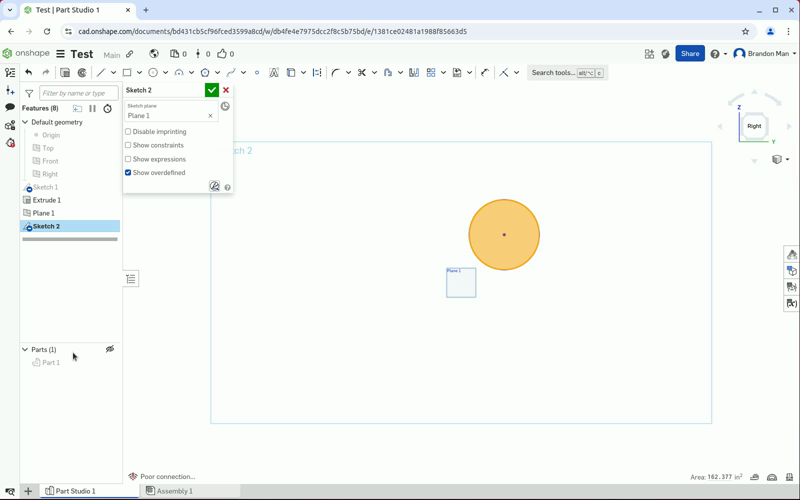
key(shift+e)
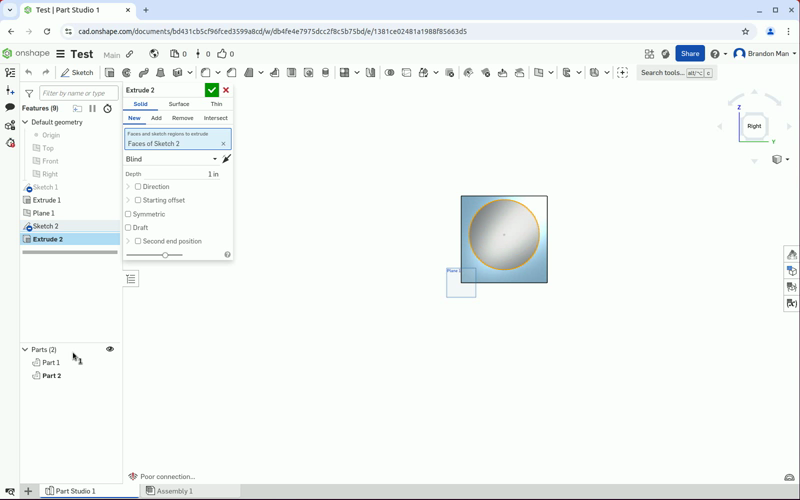
mouse_move(143, 106)
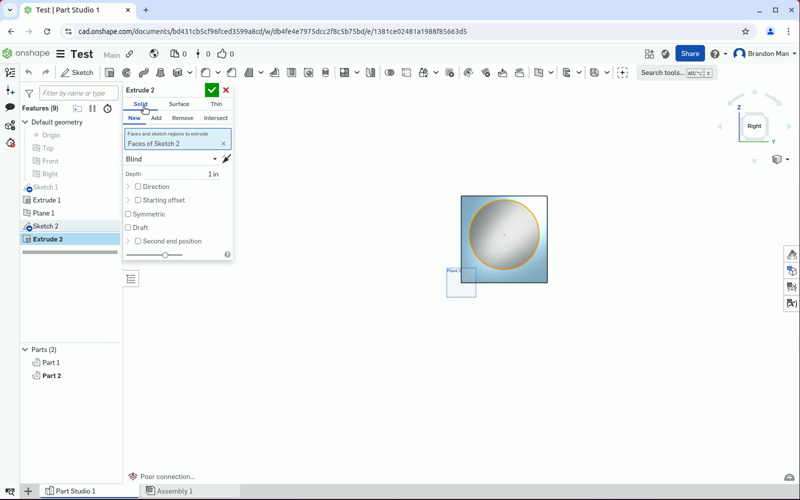
click(143, 106)
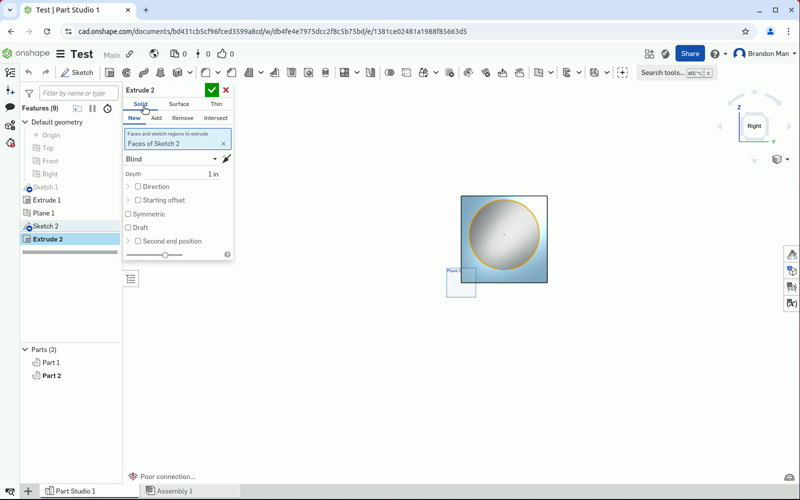
mouse_move(186, 120)
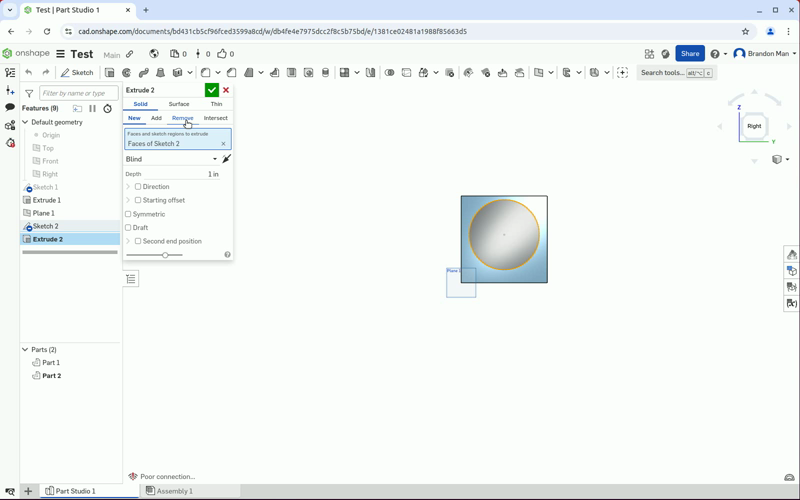
click(186, 120)
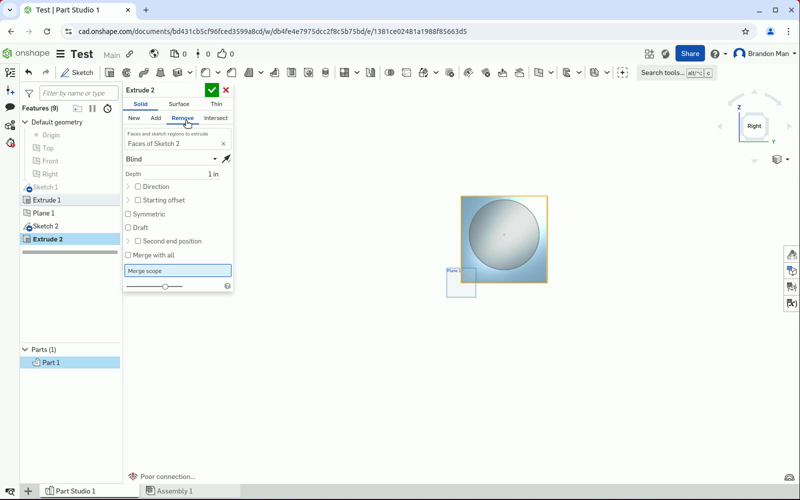
key(tab, 4)
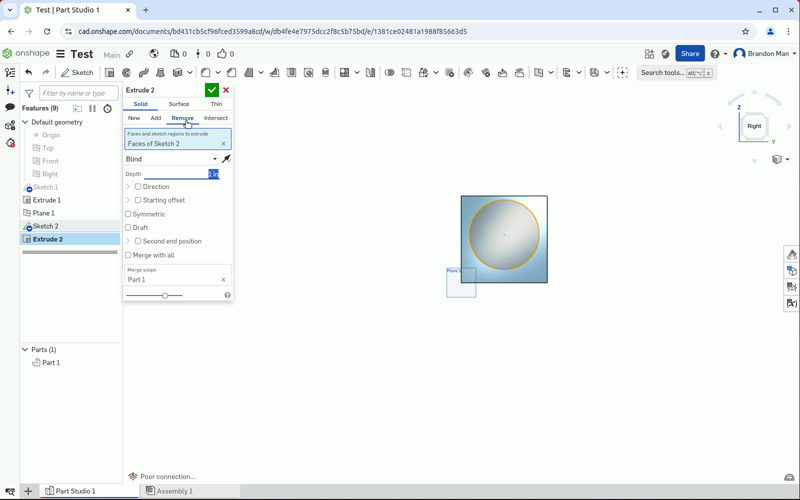
text(30.811)
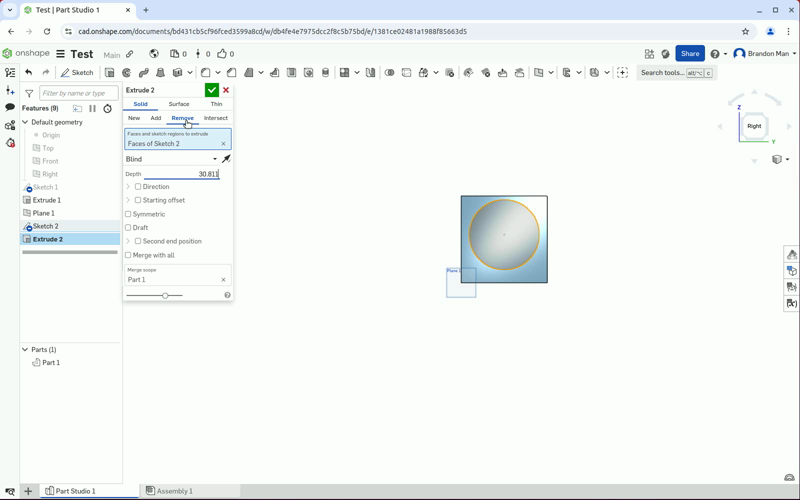
key(tab, 6)
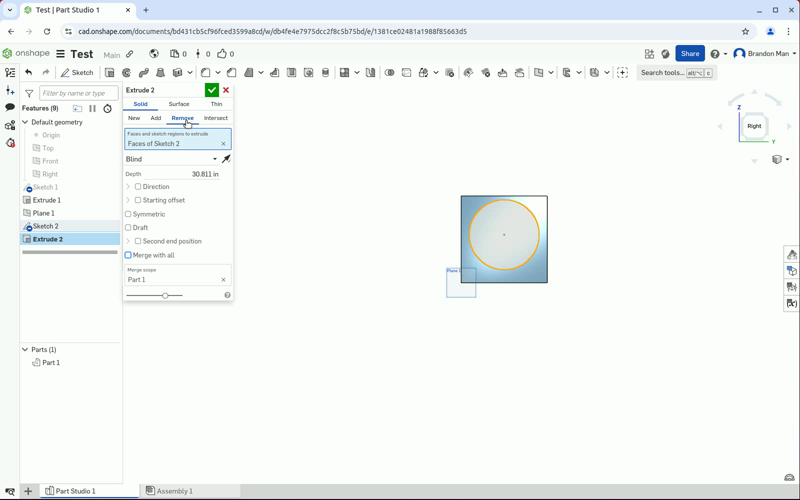
key(space)
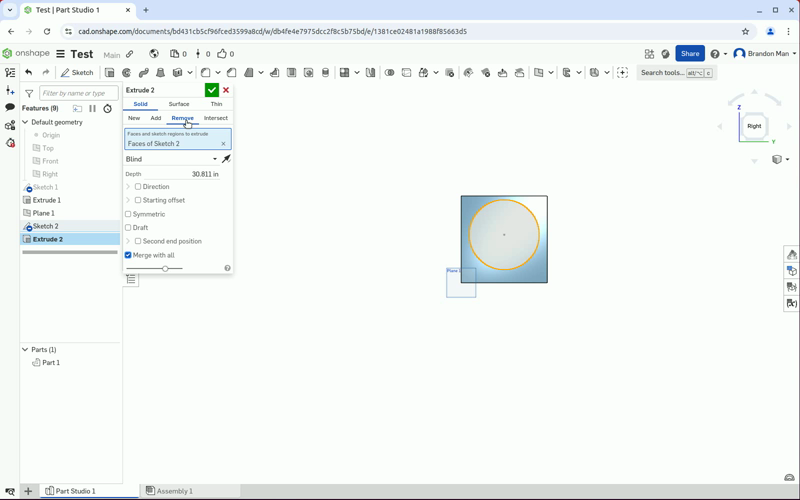
key(enter)
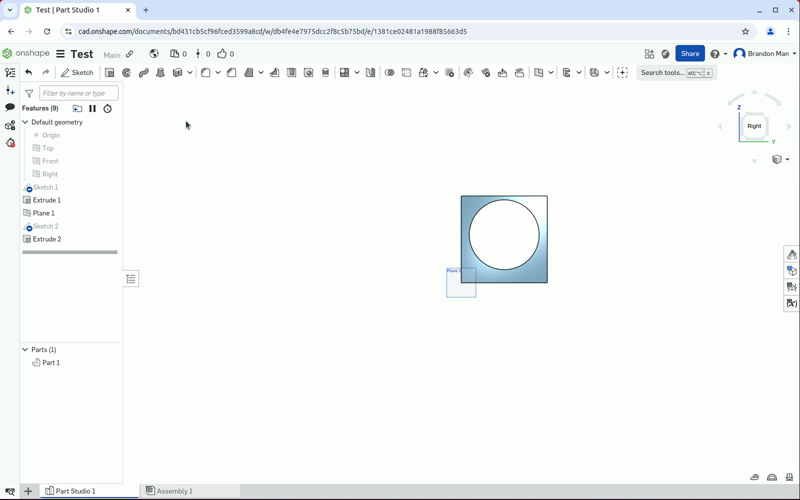
key(shift+h)
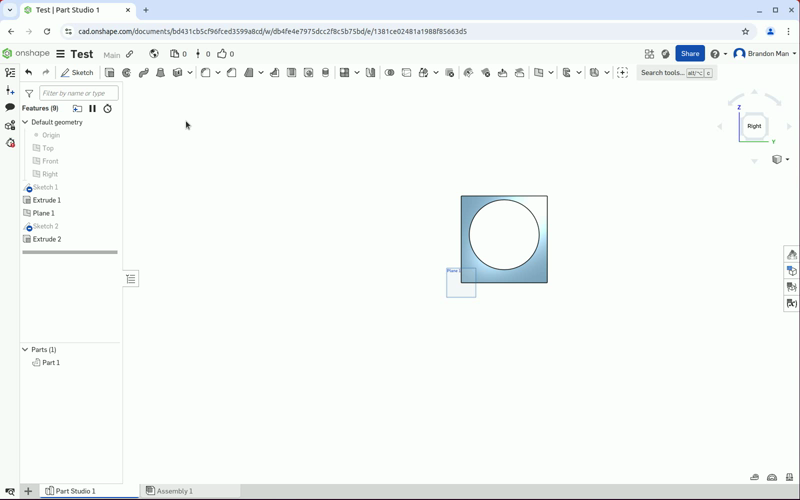
key(shift+h)
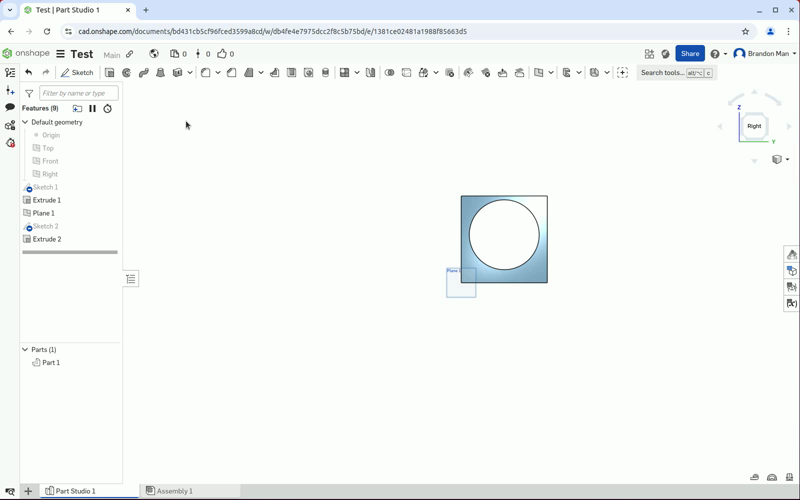
mouse_move(73, 189)
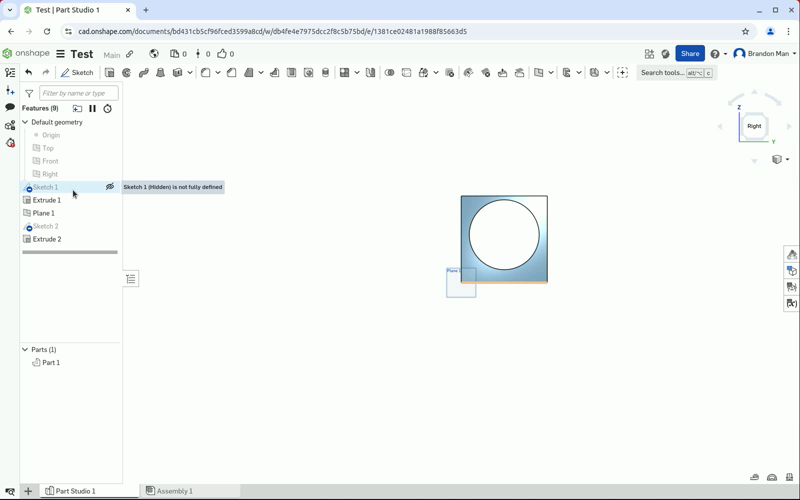
click(73, 189)
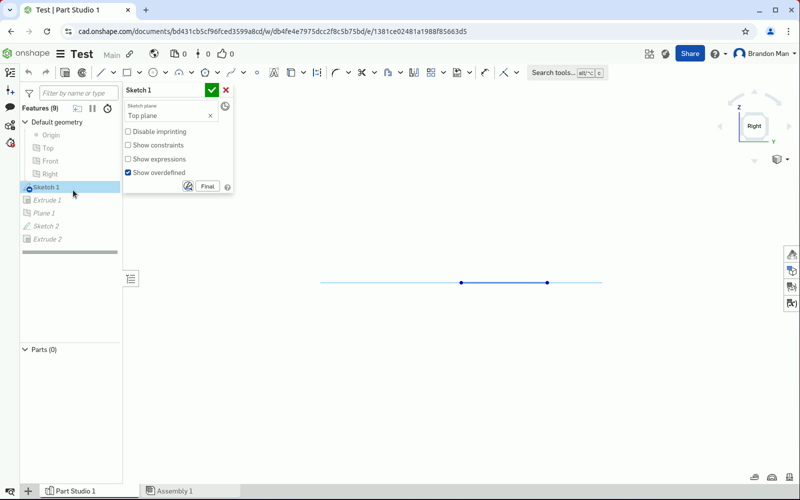
mouse_move(229, 92)
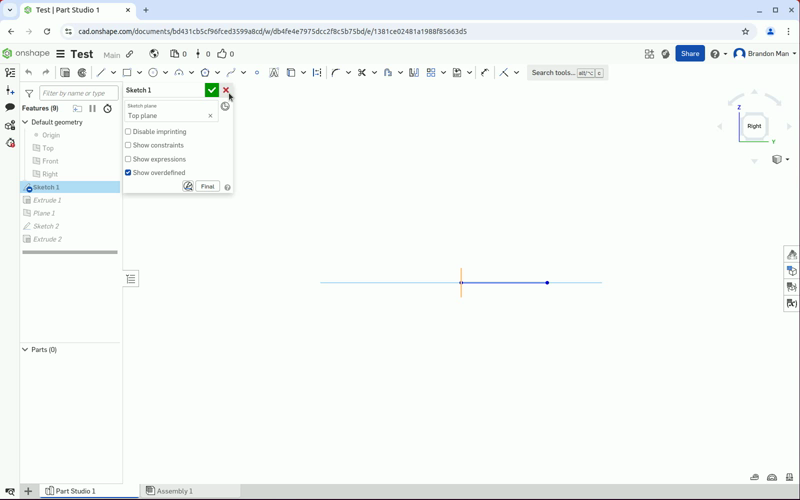
click(229, 92)
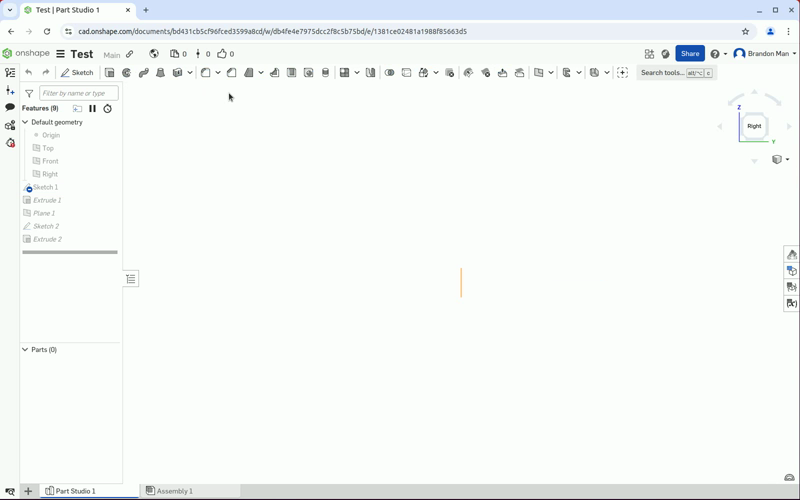
mouse_move(73, 352)
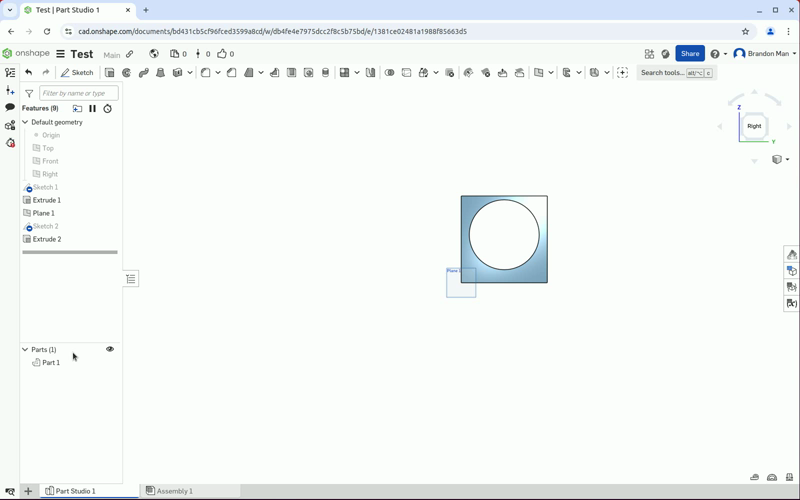
key(y)
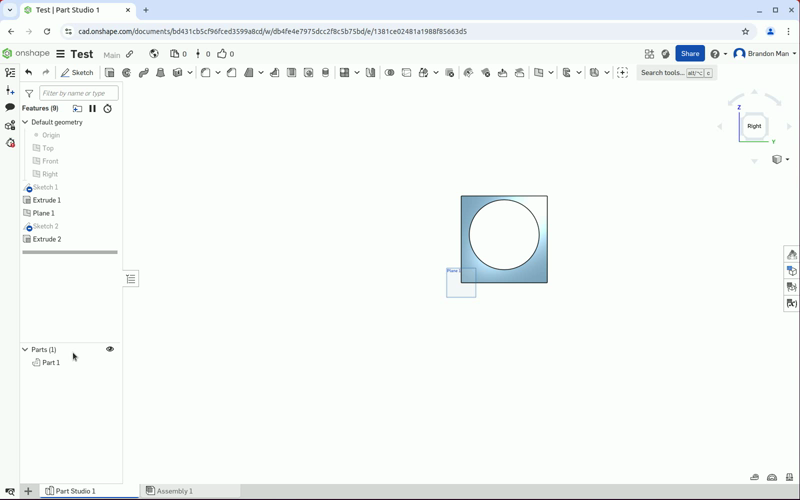
key(shift+p)
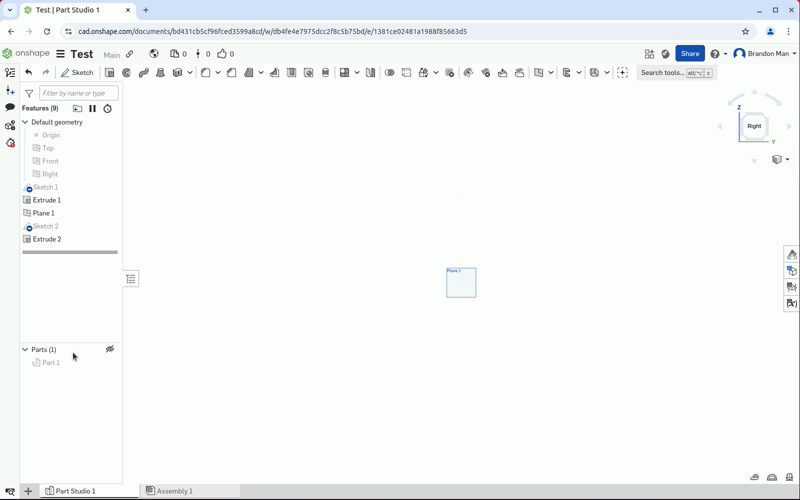
key(space)
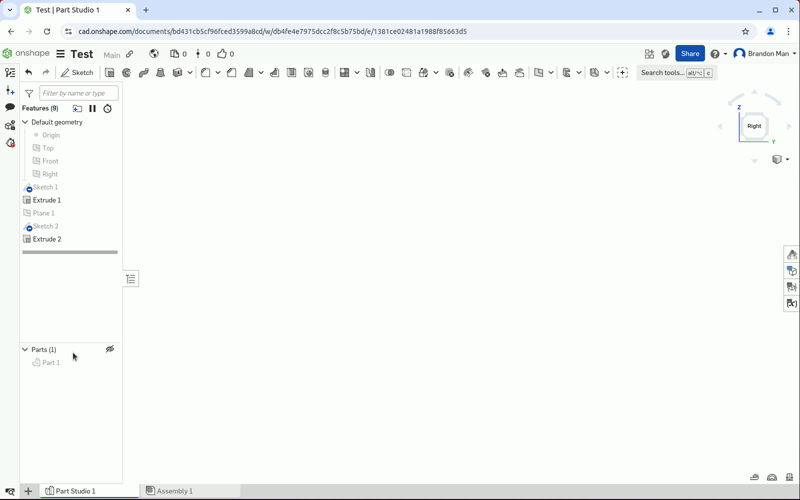
key_down(shift)
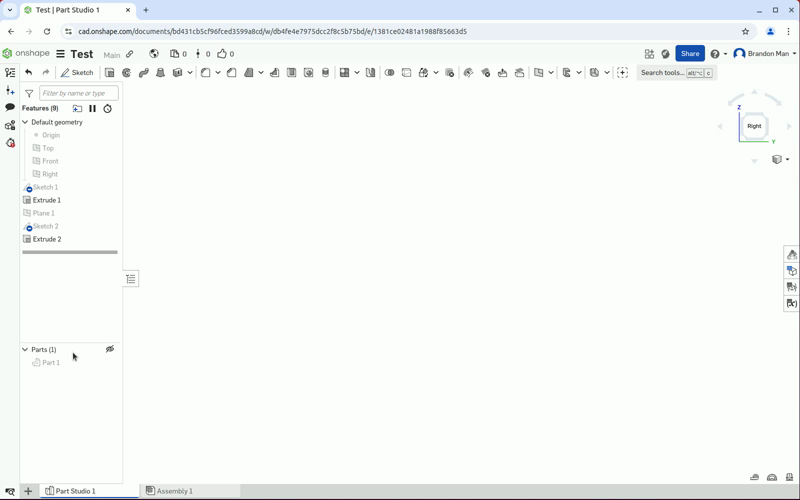
key(right)
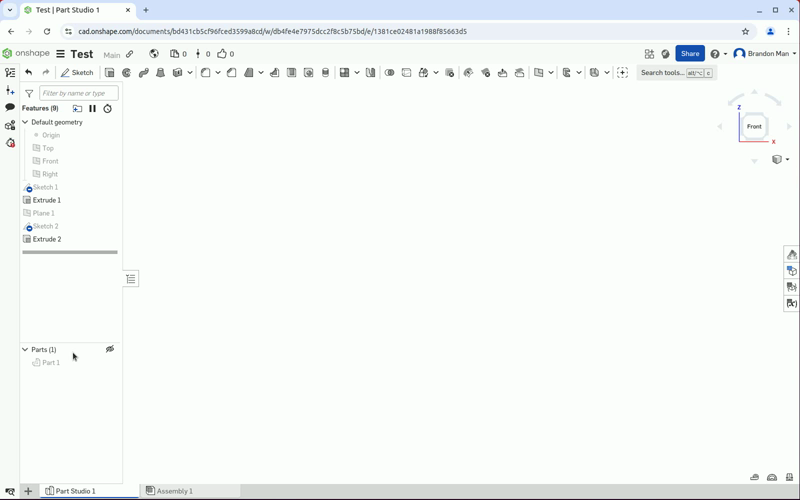
key_up(shift)
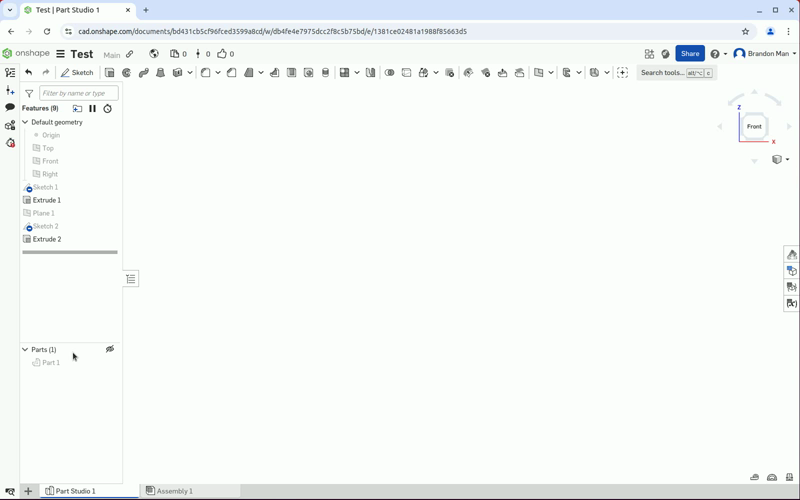
mouse_move(73, 352)
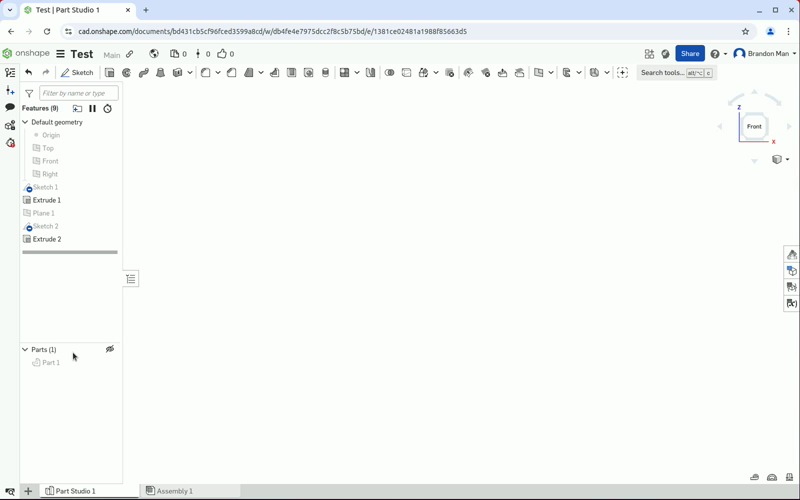
key(shift+y)
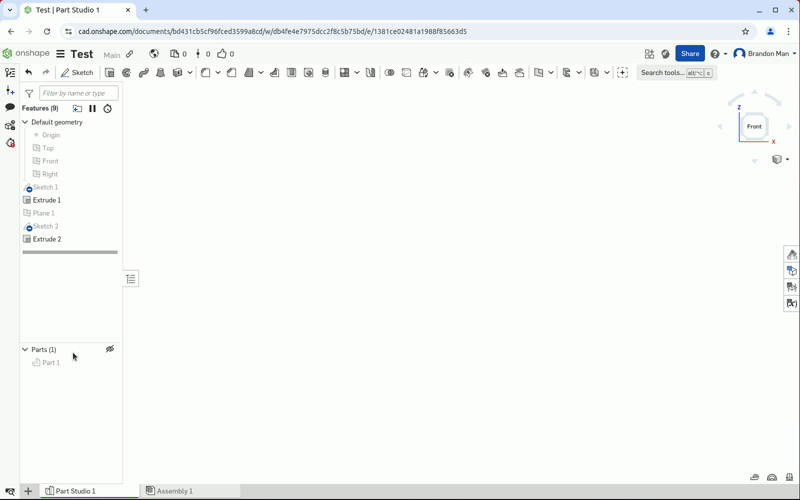
key(shift+s)
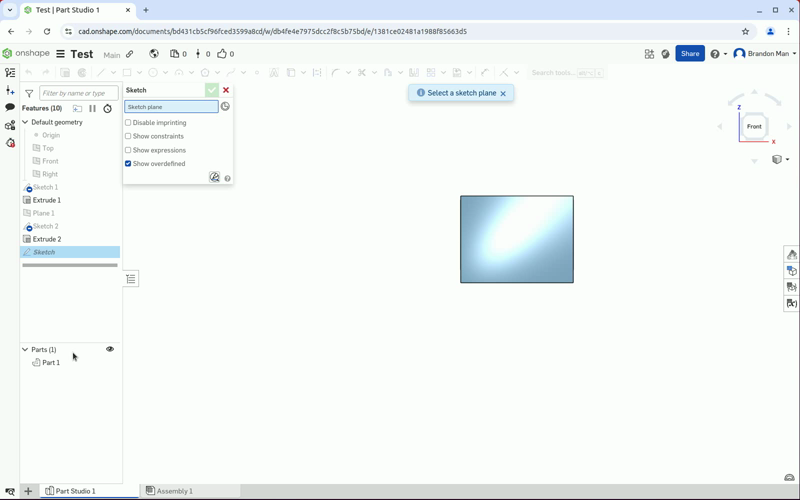
mouse_move(73, 163)
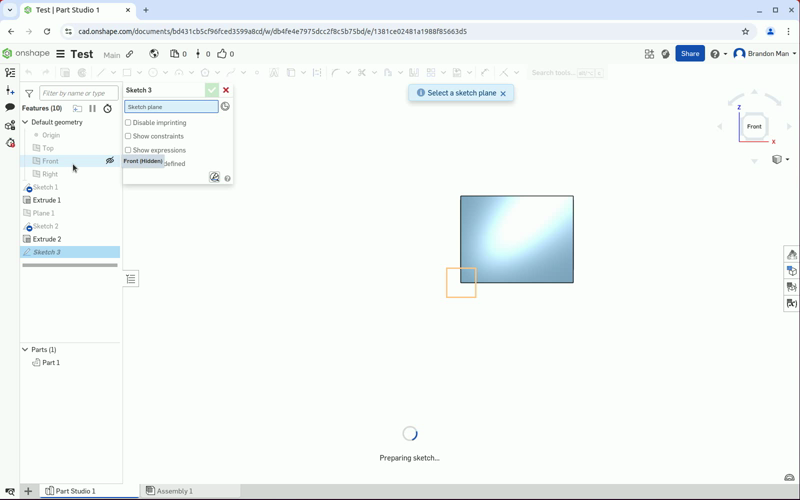
click(73, 163)
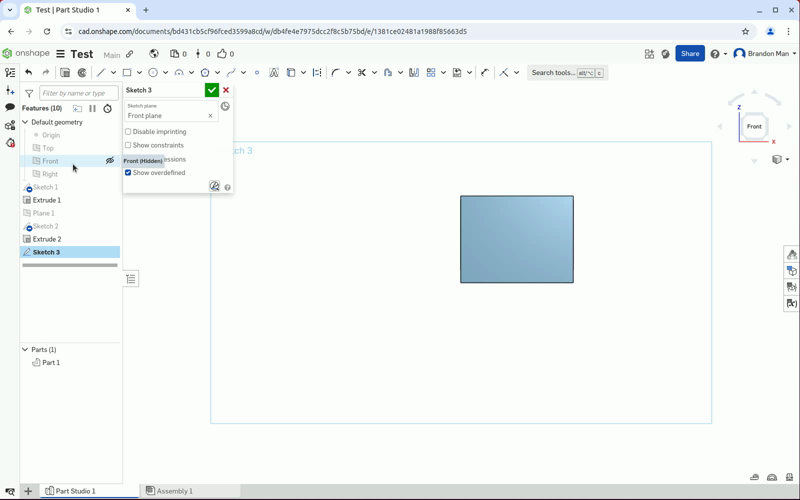
mouse_move(73, 352)
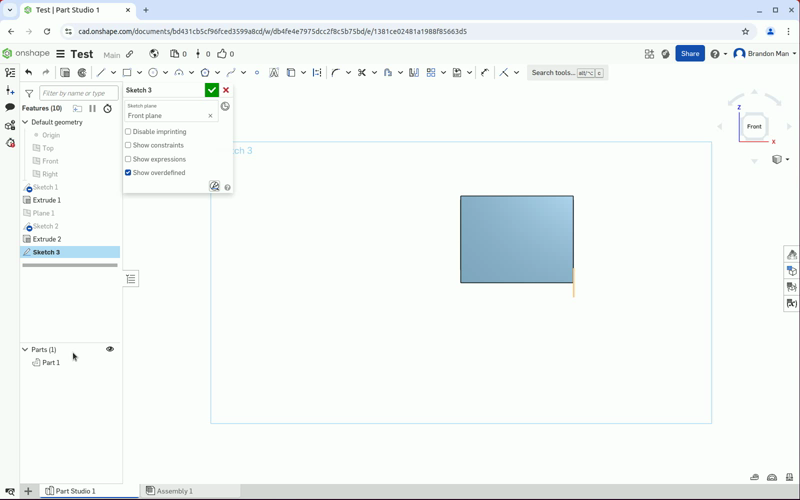
key(y)
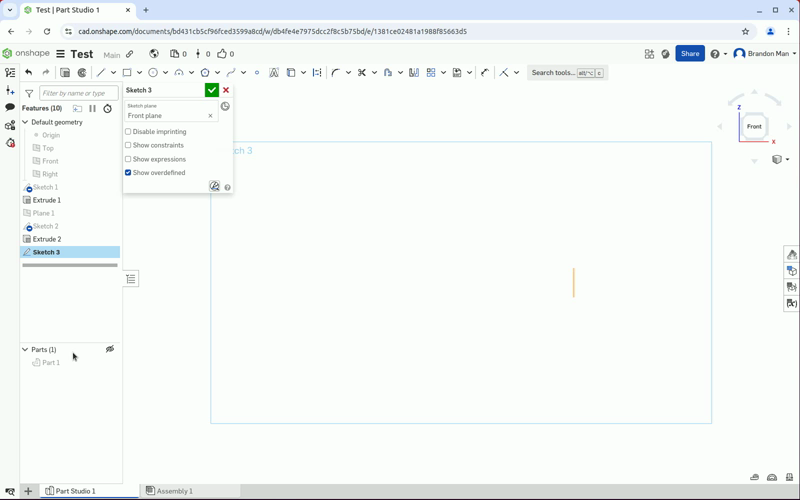
key(l)
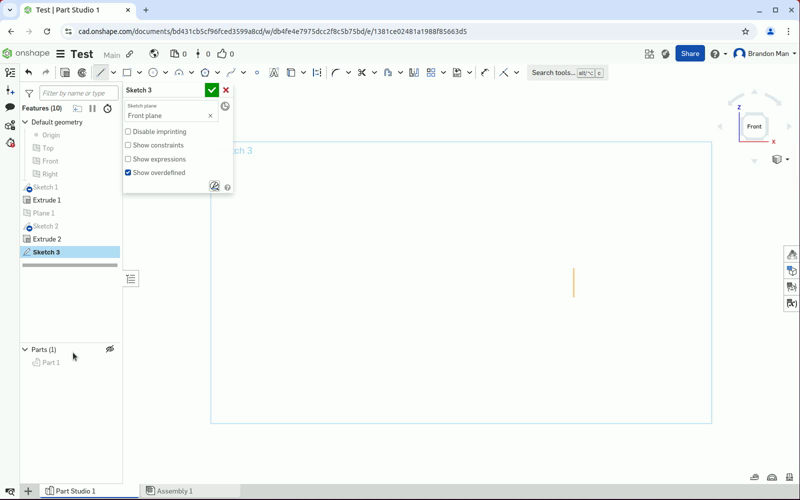
key_down(shift)
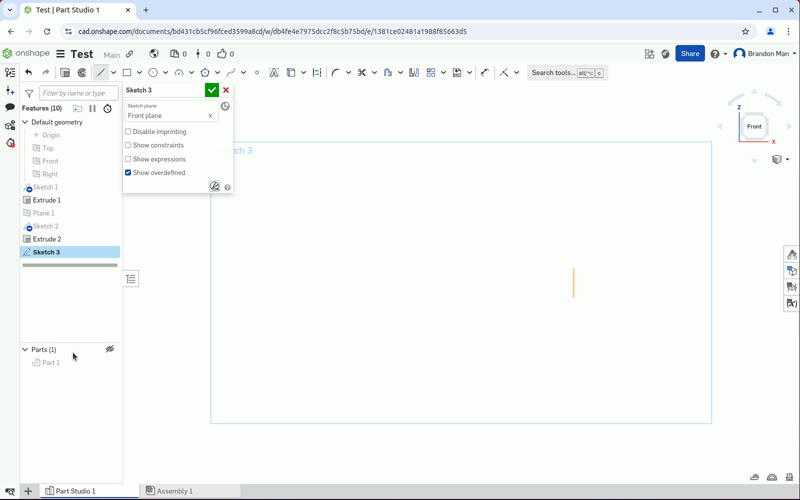
mouse_move(467, 275)
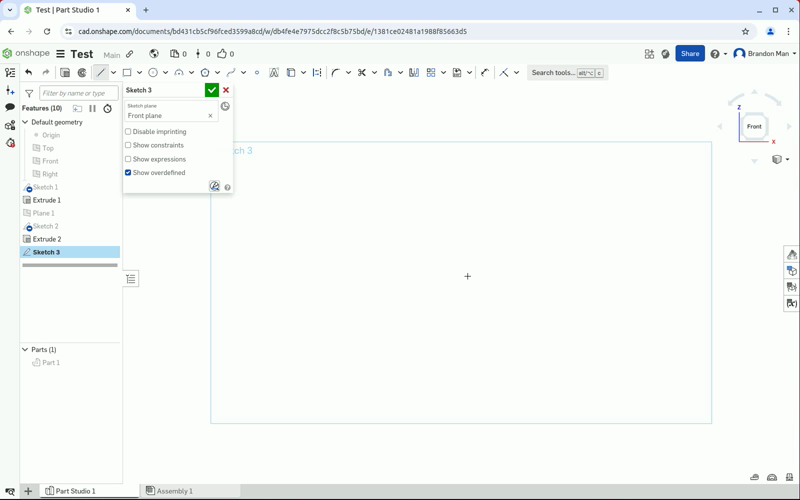
click(467, 275)
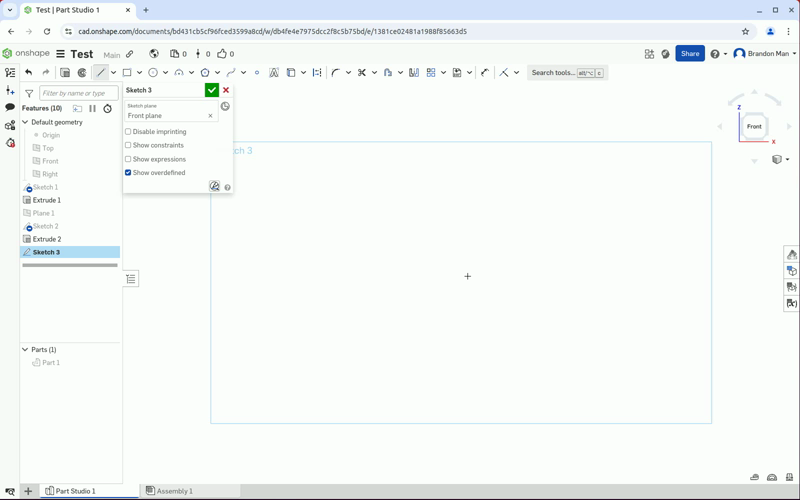
key_up(shift)
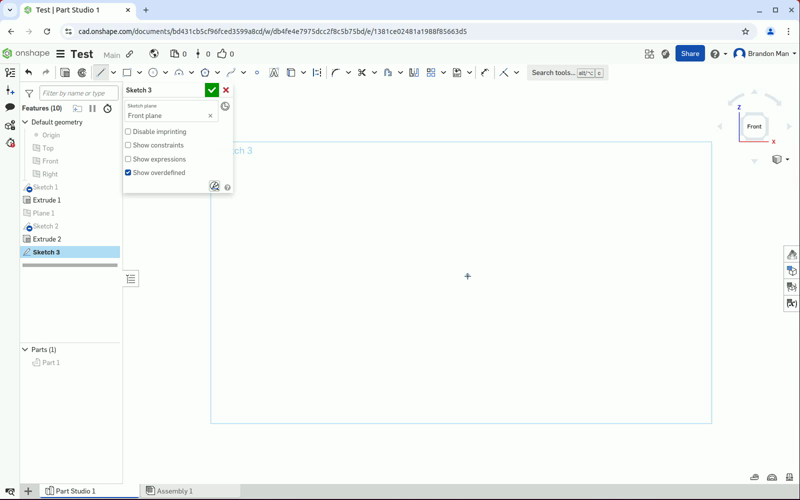
key_down(shift)
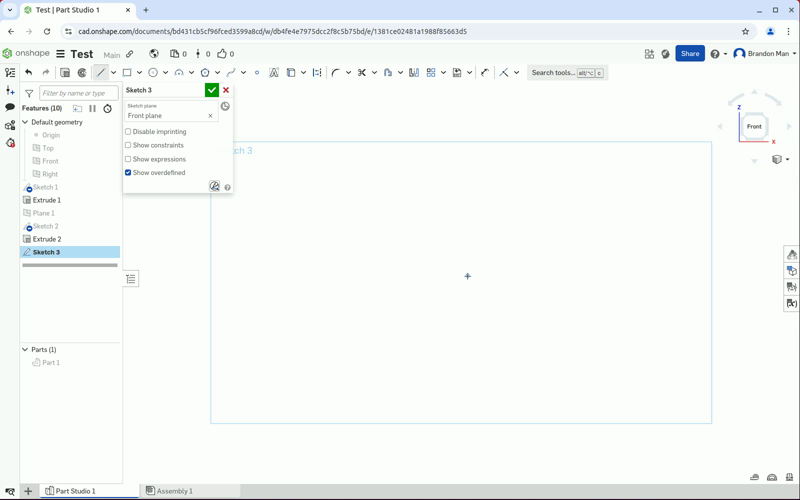
mouse_move(567, 276)
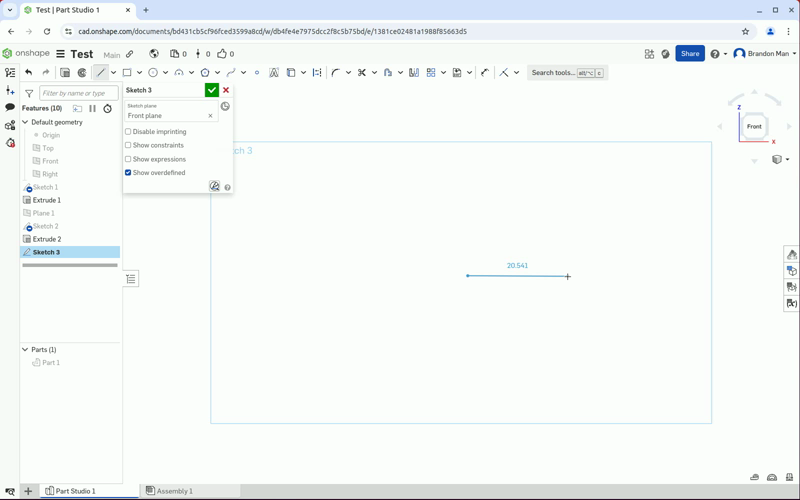
click(567, 276)
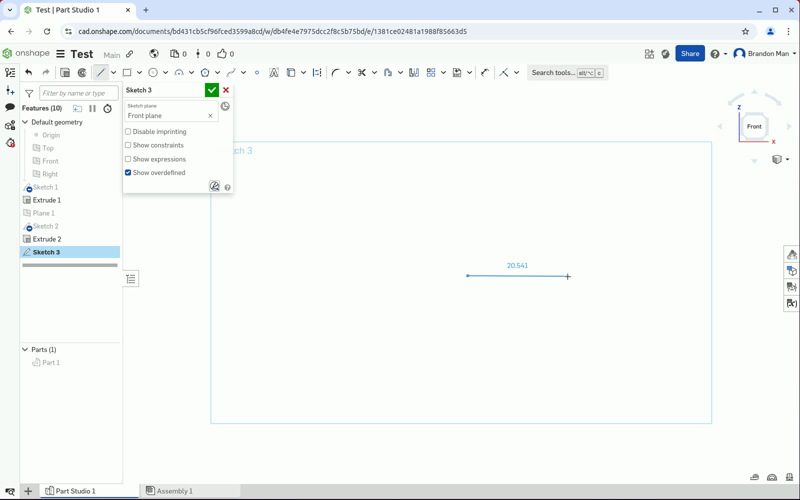
key_up(shift)
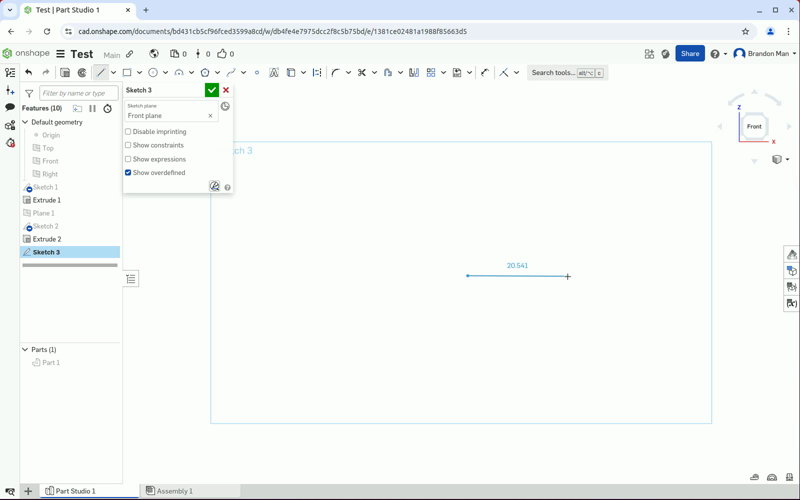
key_down(shift)
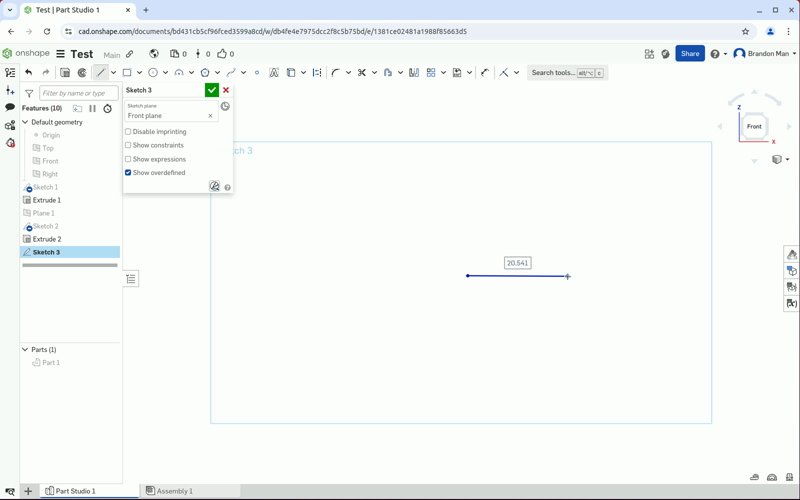
mouse_move(567, 196)
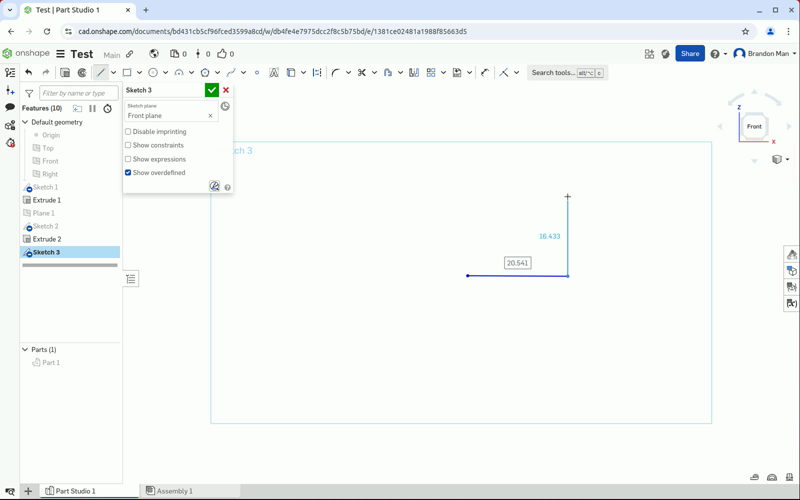
click(567, 196)
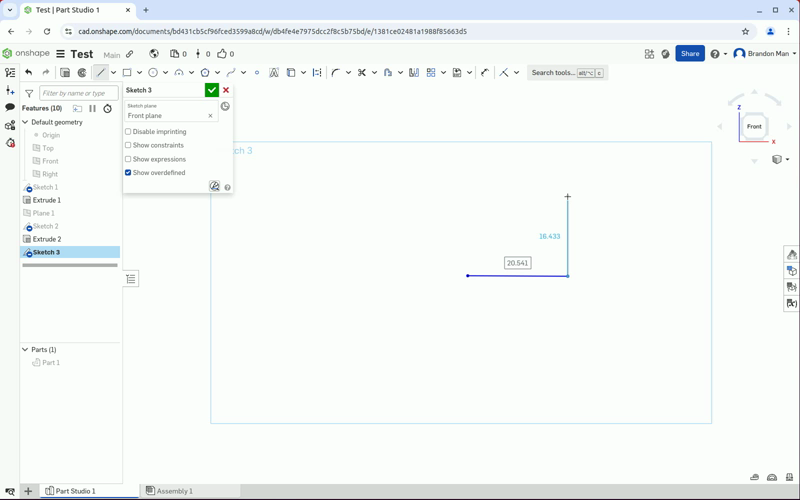
key_up(shift)
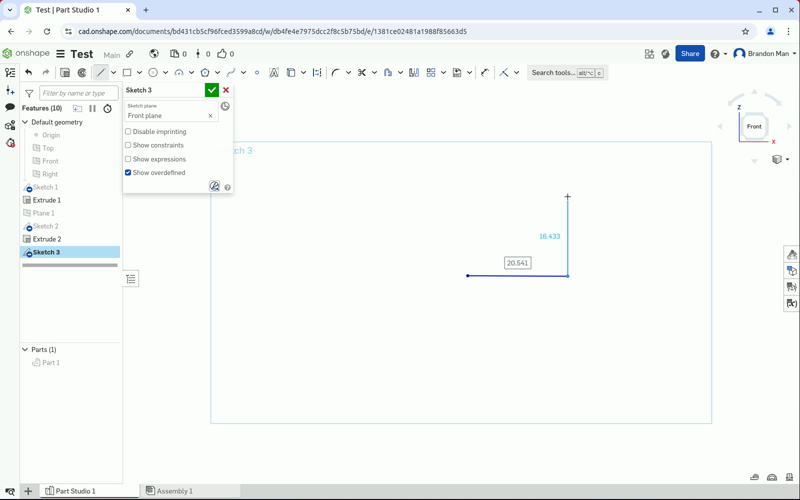
key_down(shift)
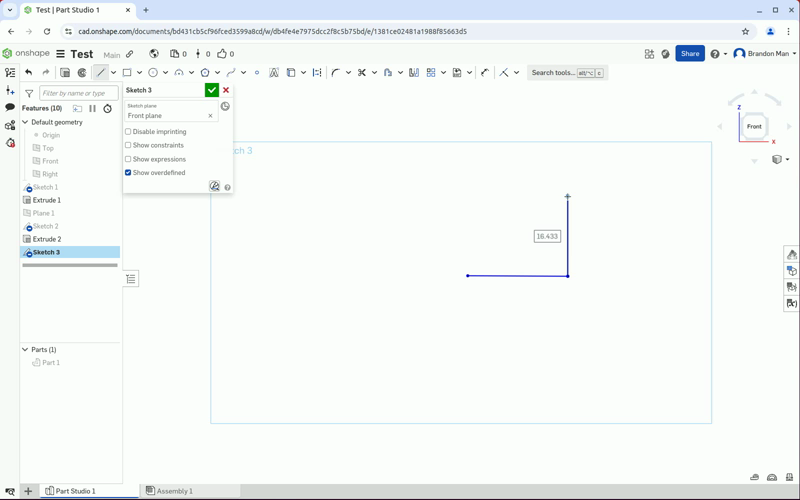
mouse_move(467, 196)
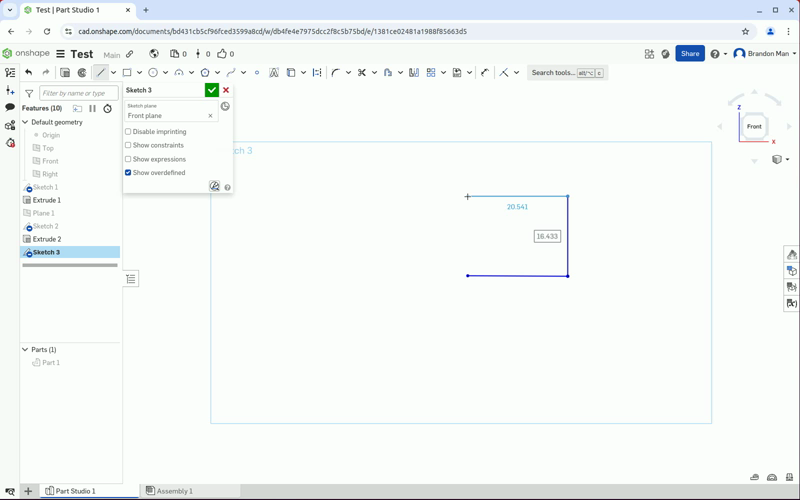
click(467, 196)
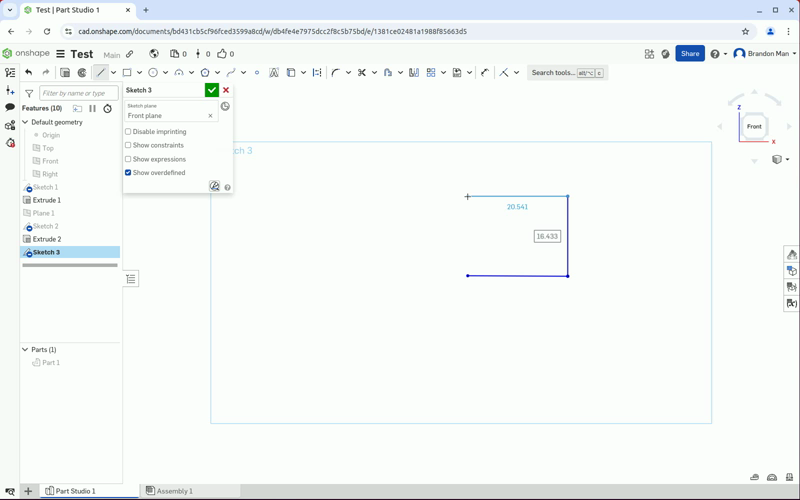
key_up(shift)
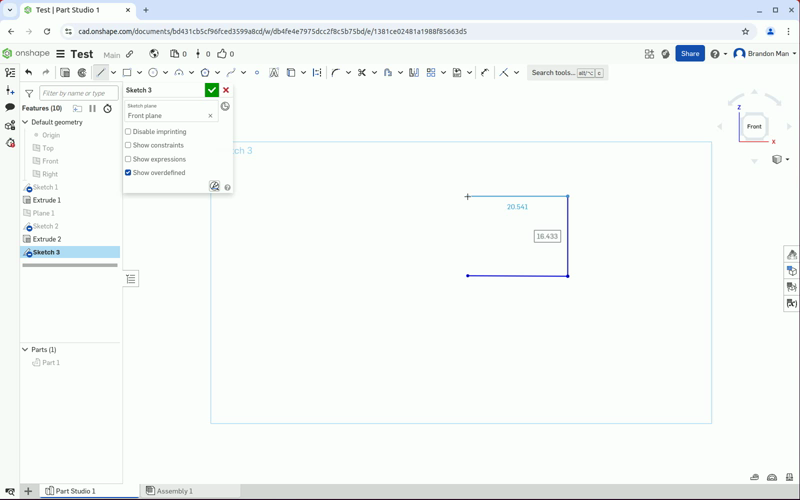
key_down(shift)
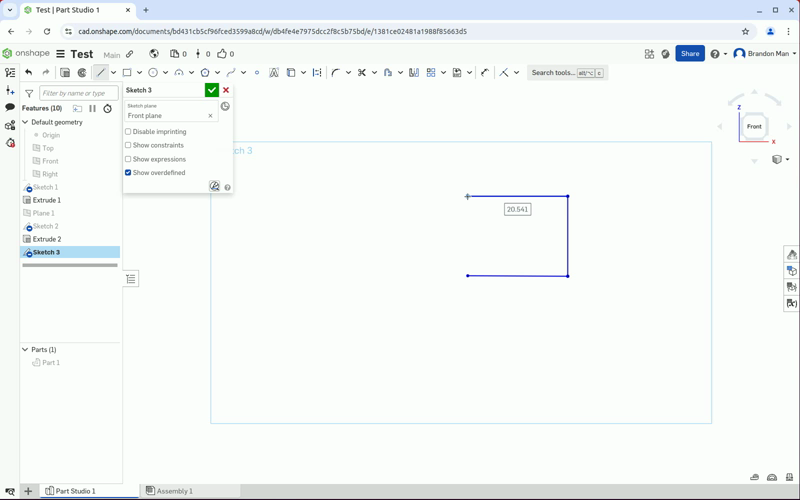
mouse_move(467, 275)
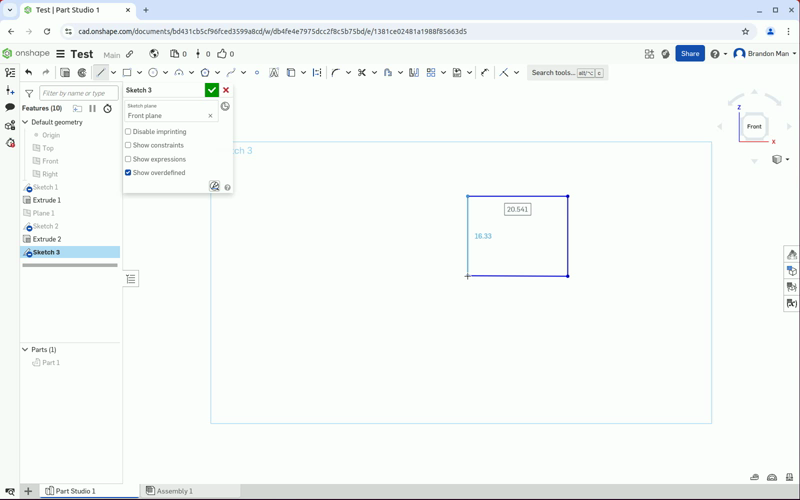
key_up(shift)
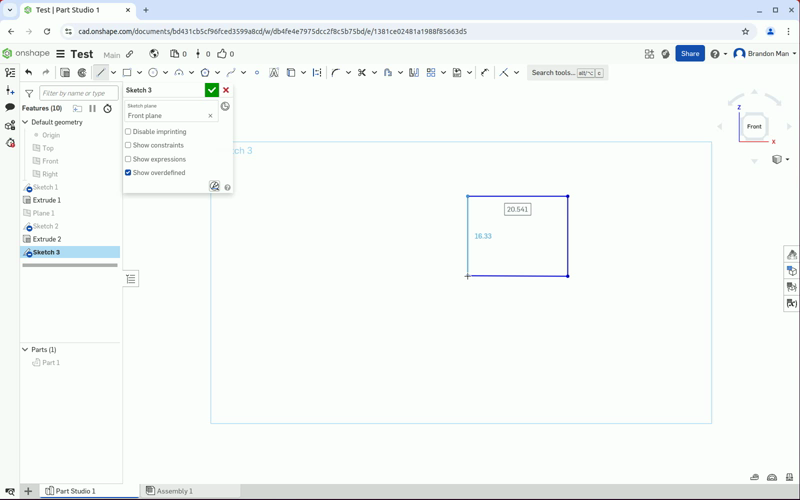
click(467, 275)
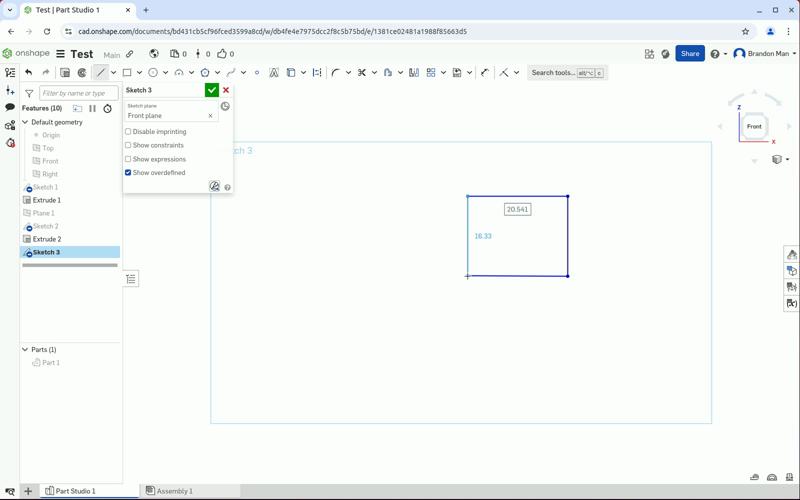
key(esc)
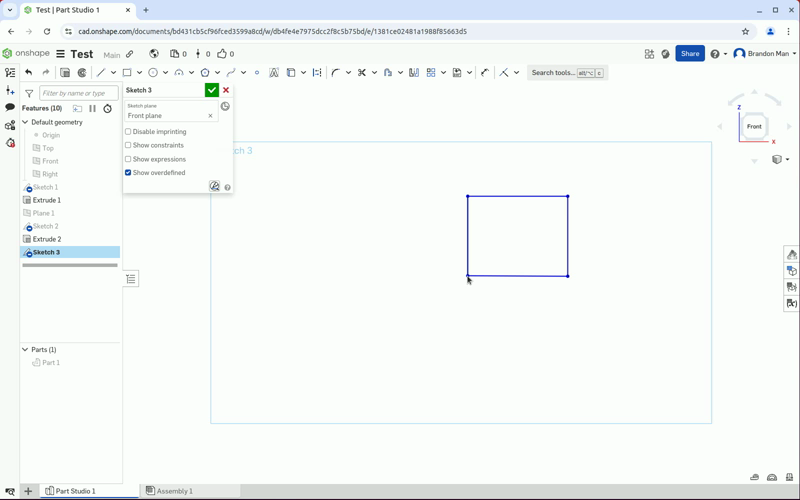
mouse_move(543, 202)
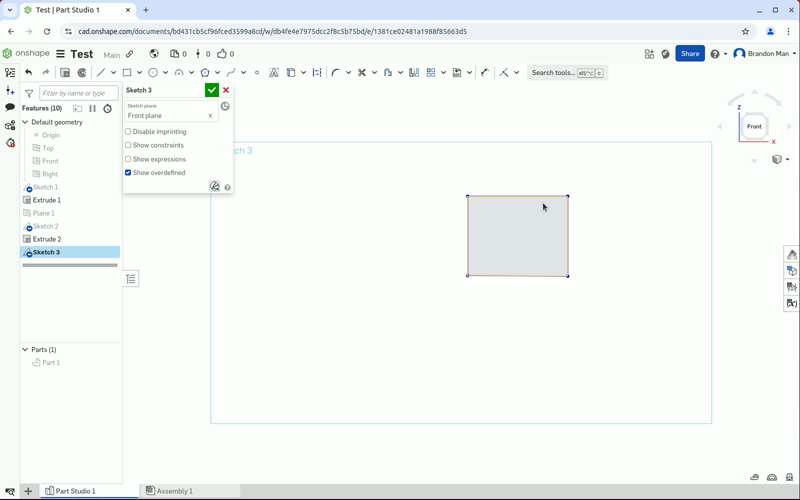
click(543, 202)
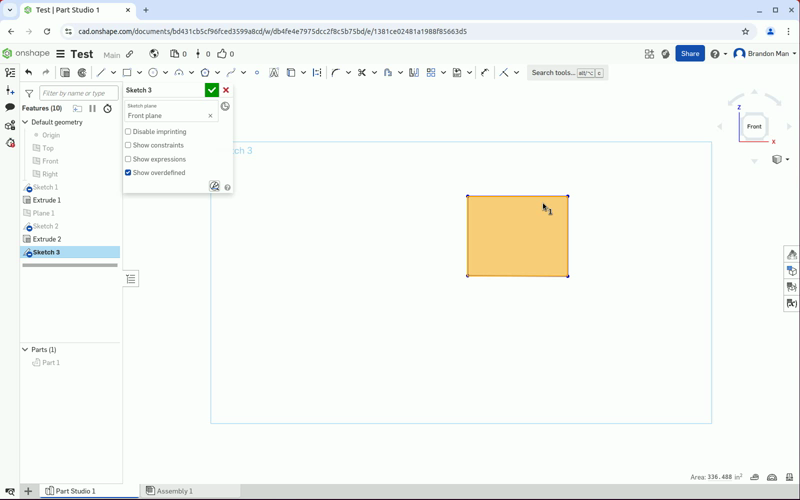
mouse_move(73, 352)
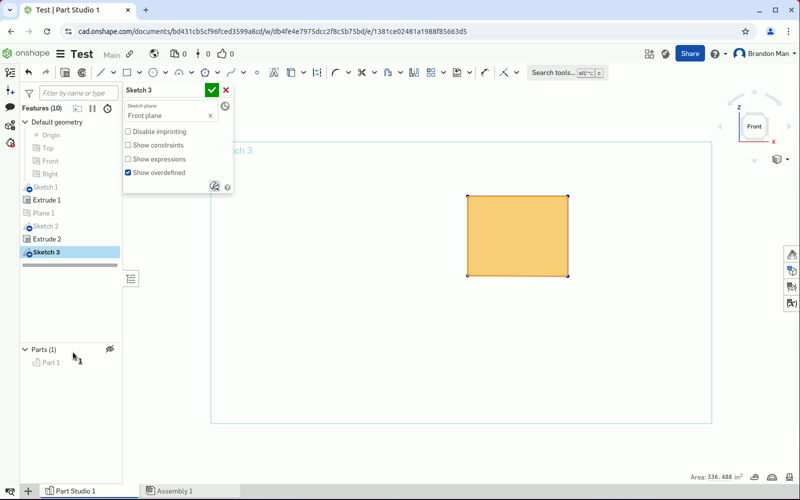
key(shift+y)
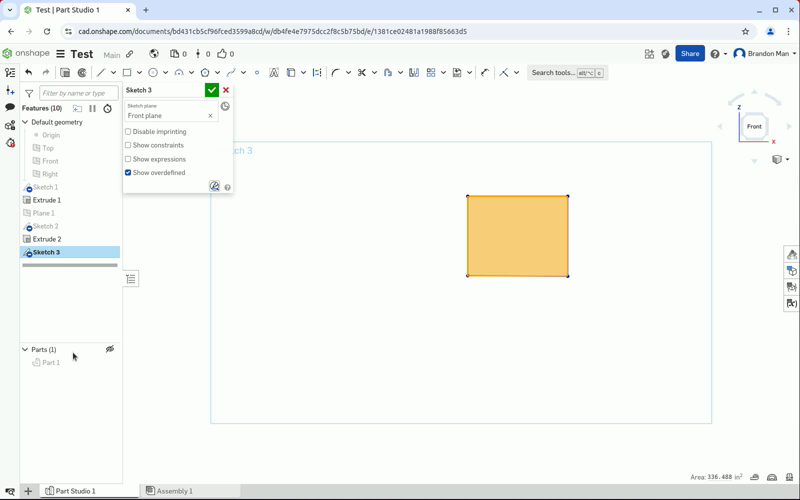
key(shift+e)
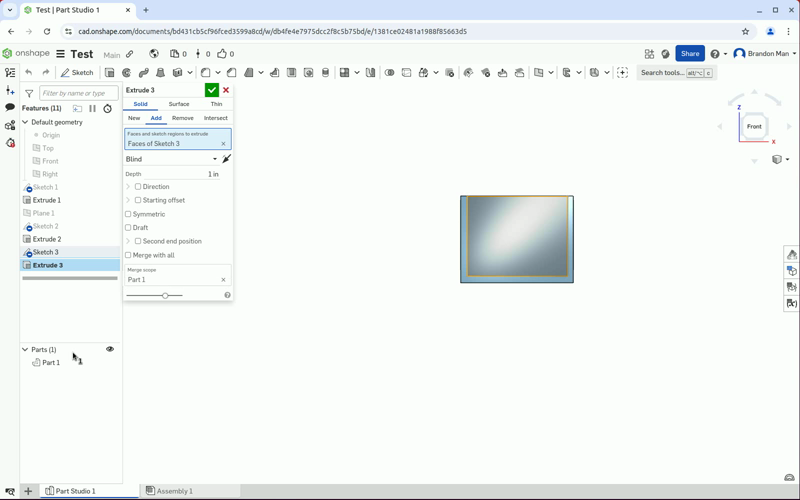
mouse_move(143, 106)
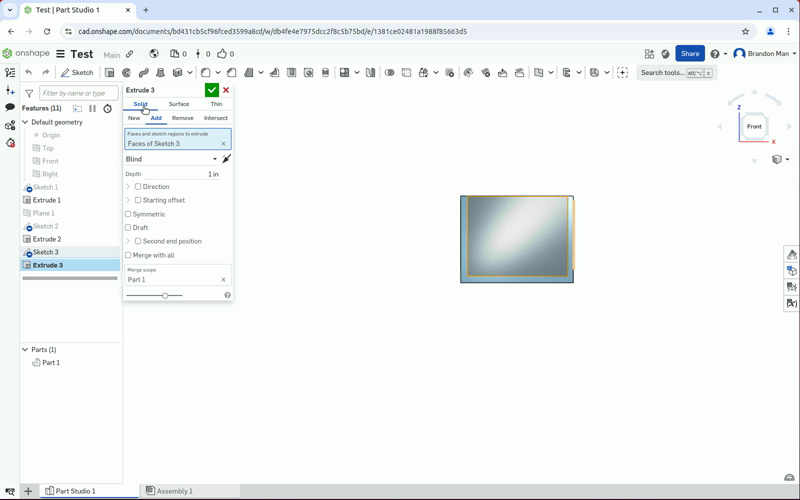
click(143, 106)
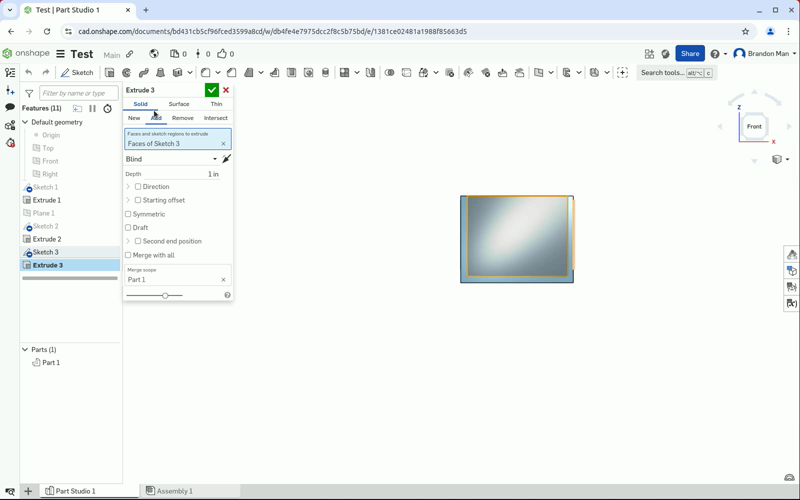
mouse_move(186, 120)
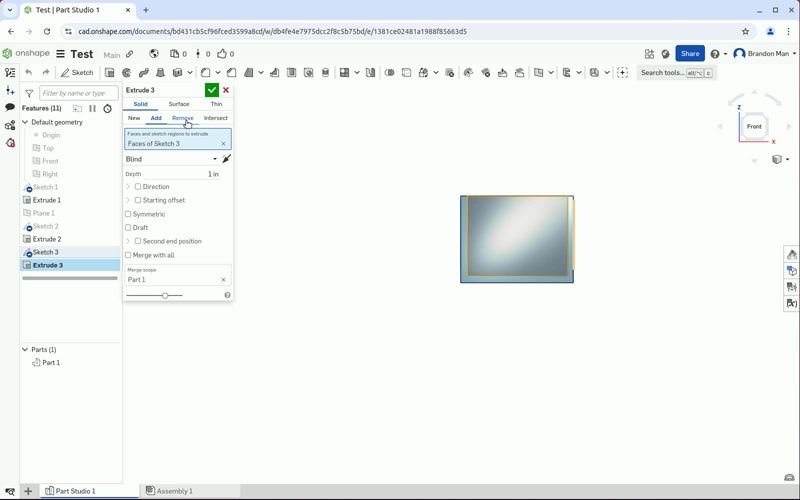
click(186, 120)
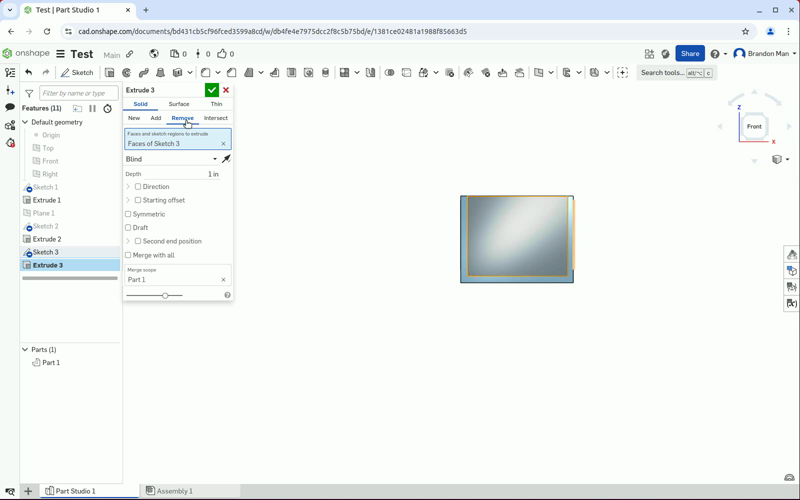
key(tab, 4)
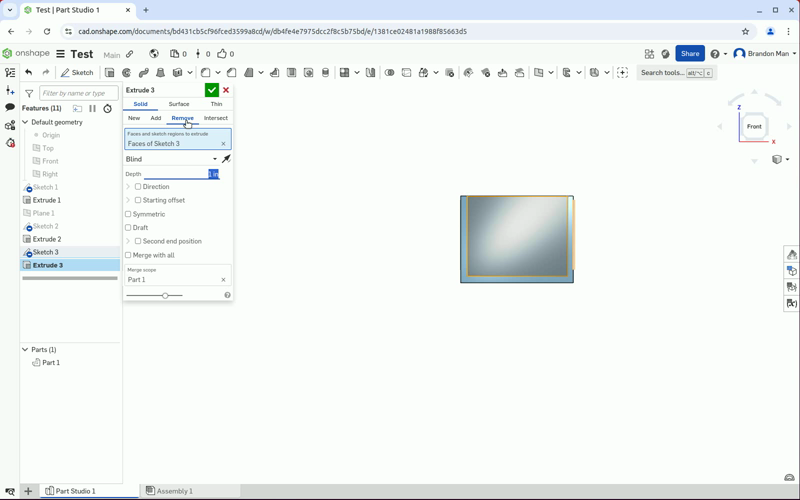
text(17.813)
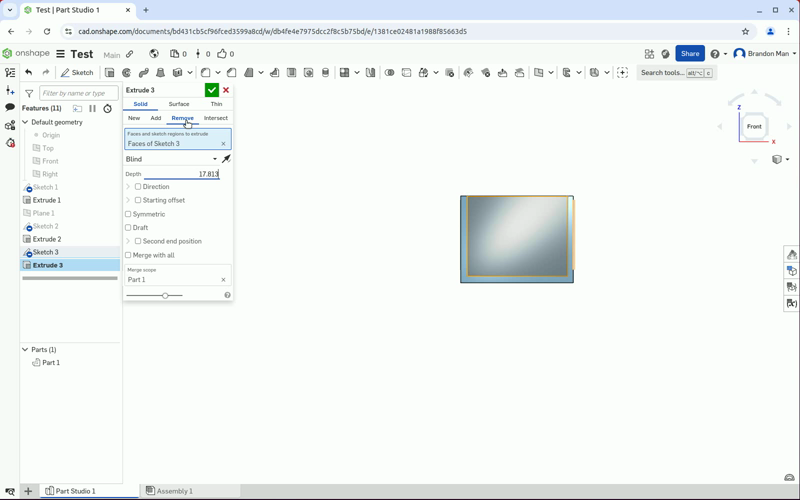
key(tab, 6)
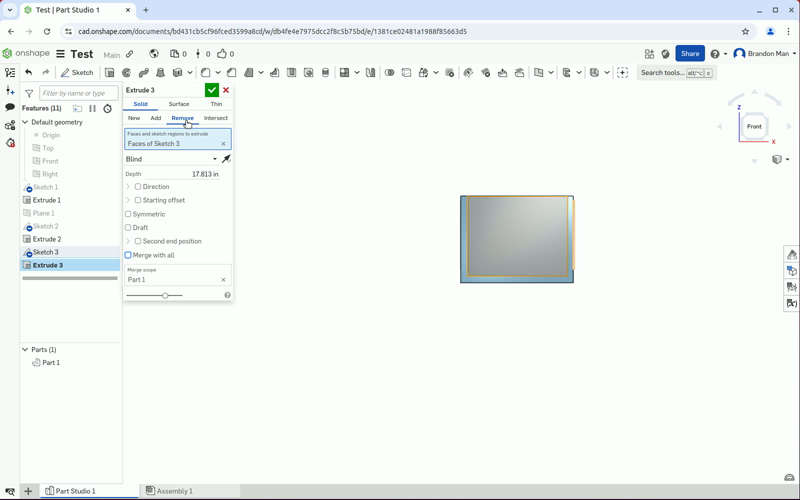
key(space)
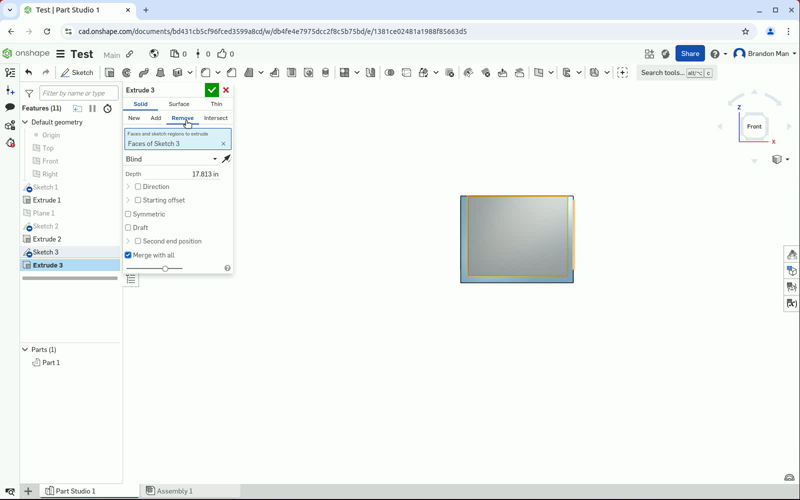
key(enter)
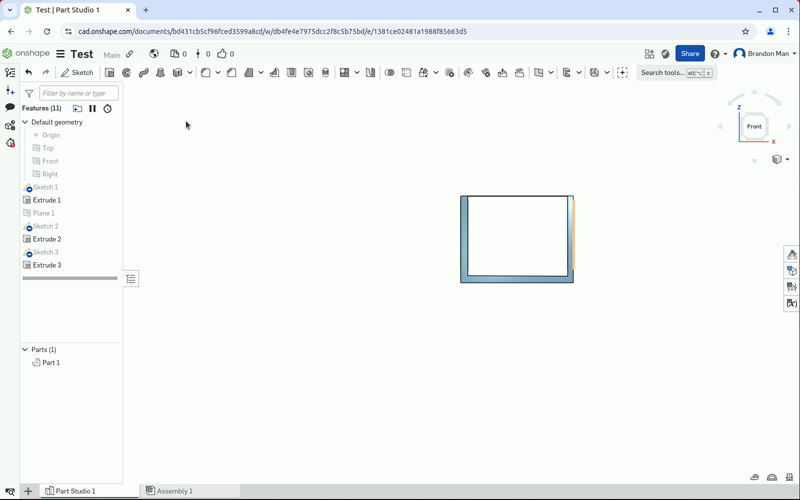
key(shift+h)
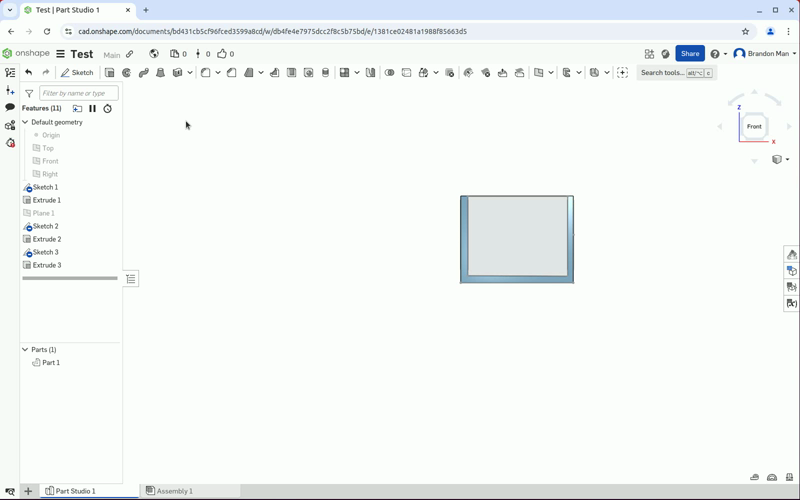
key(shift+h)
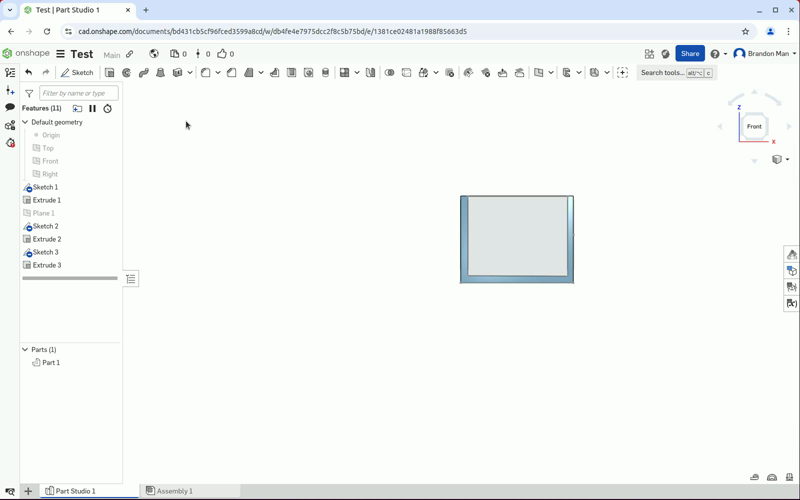
key(shift+7)
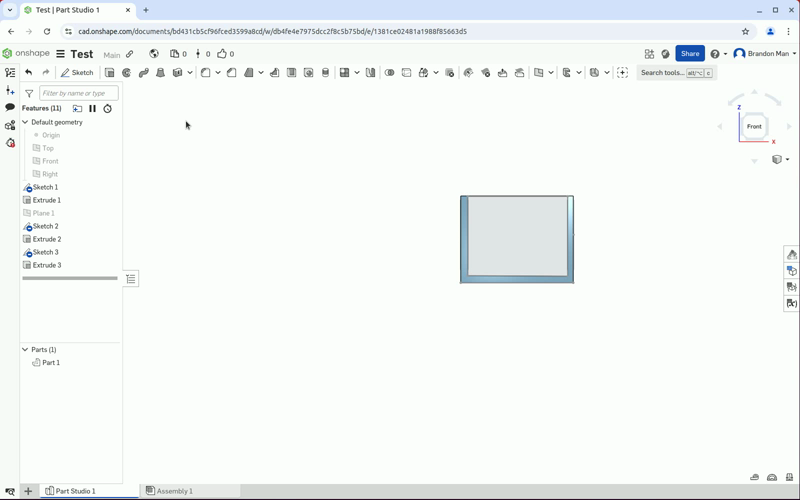
key(left, 2)
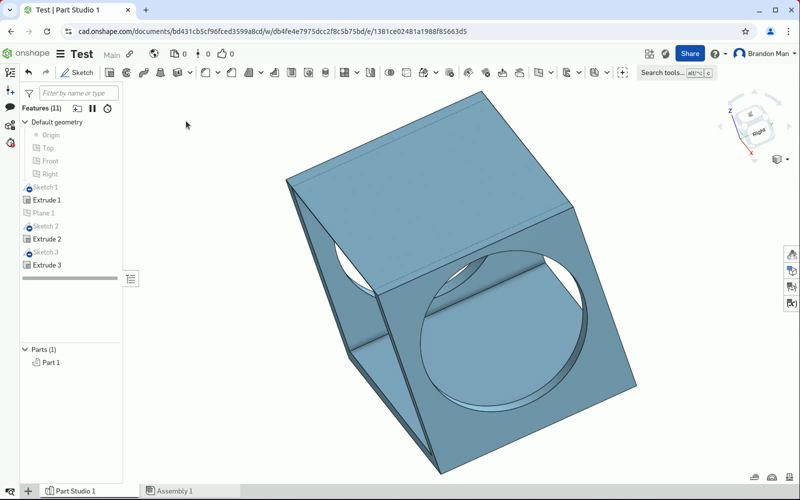
key(down, 2)
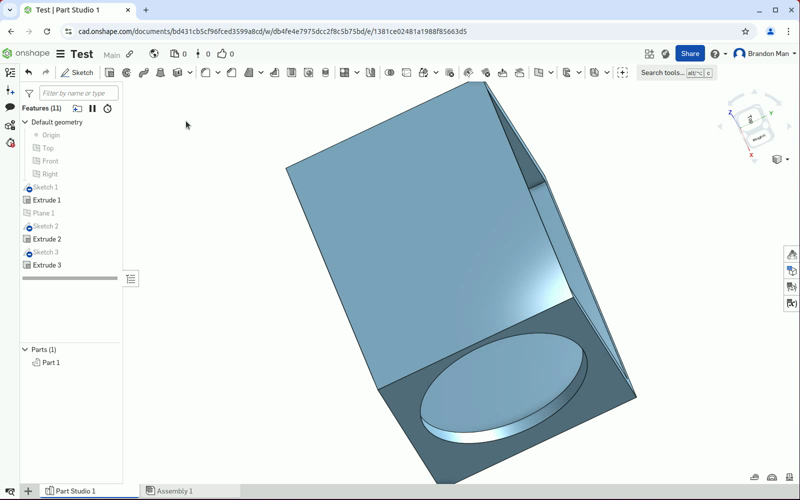
key(up, 2)
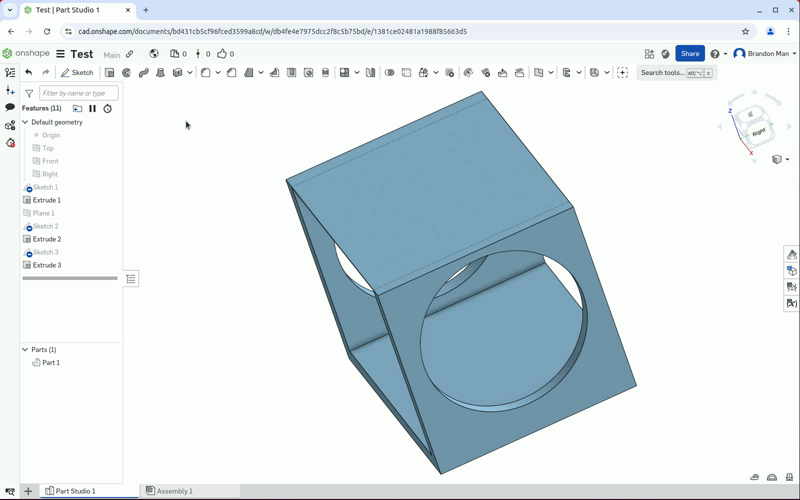
key(right, 2)
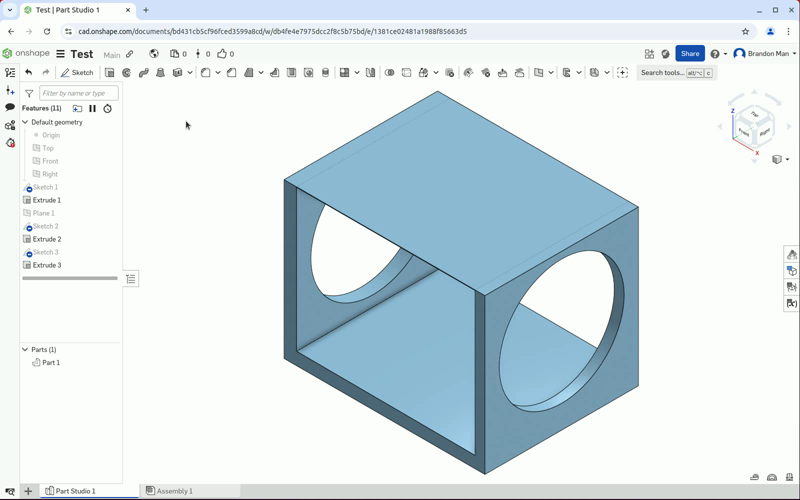
mouse_move(73, 189)
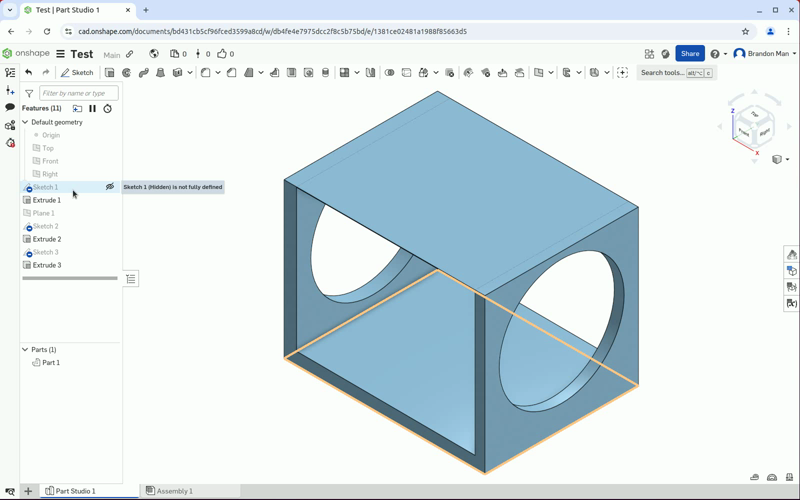
click(73, 189)